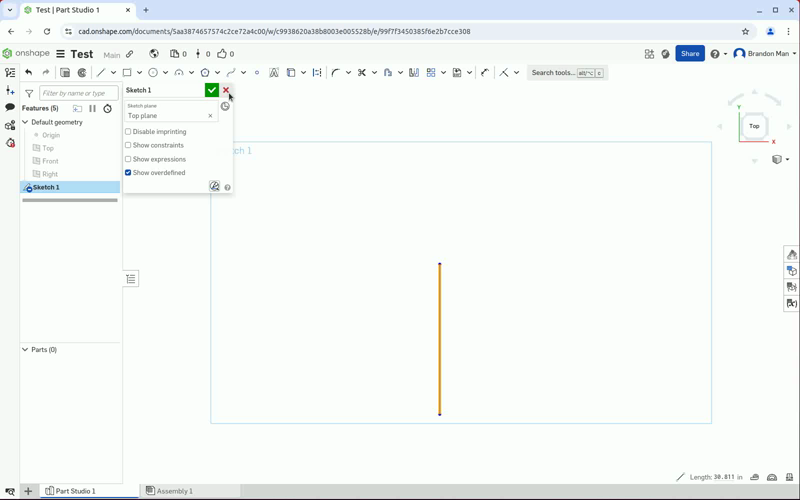
key(shift+h)
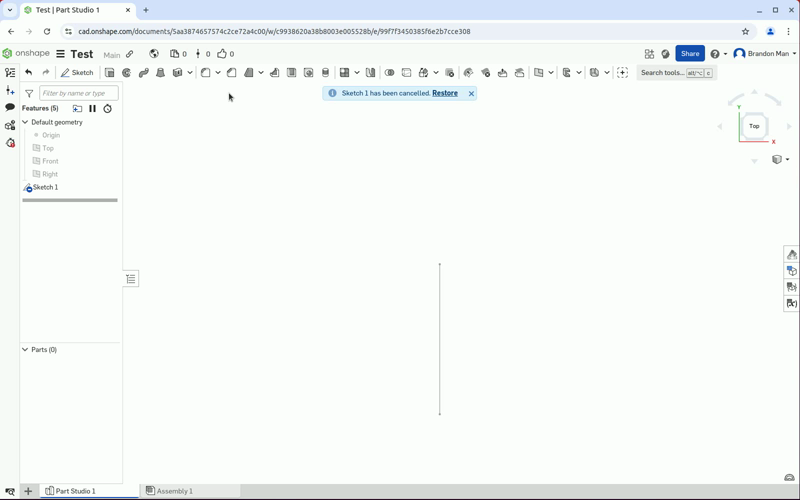
mouse_move(73, 352)
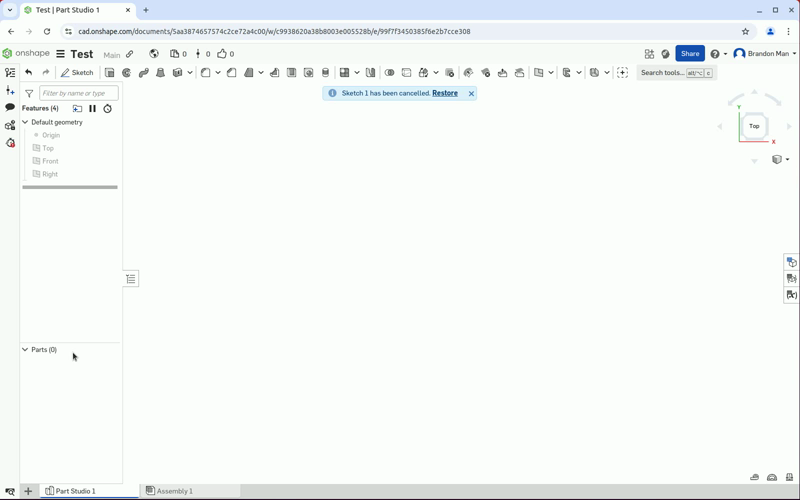
key(y)
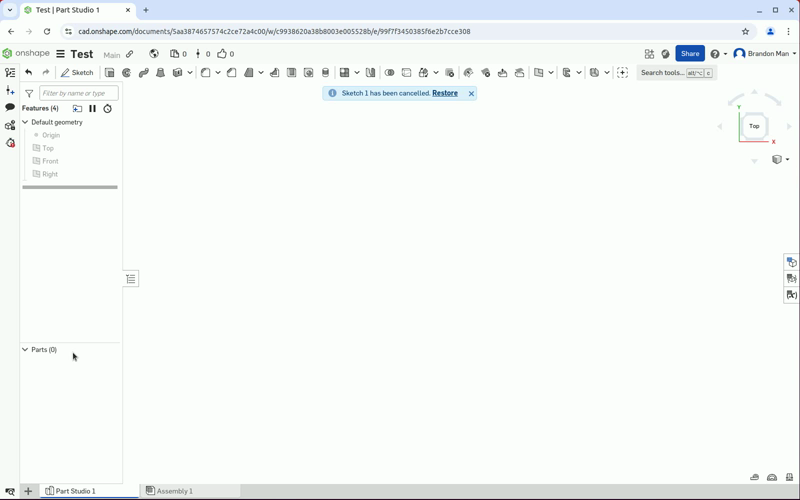
key(shift+p)
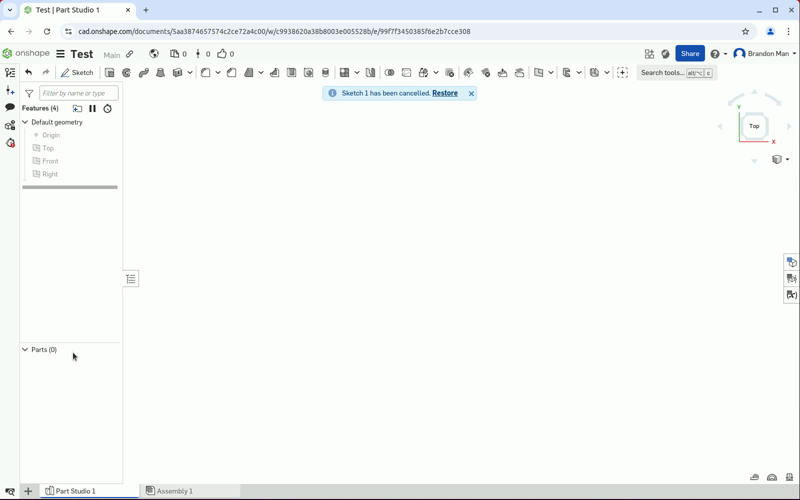
key(space)
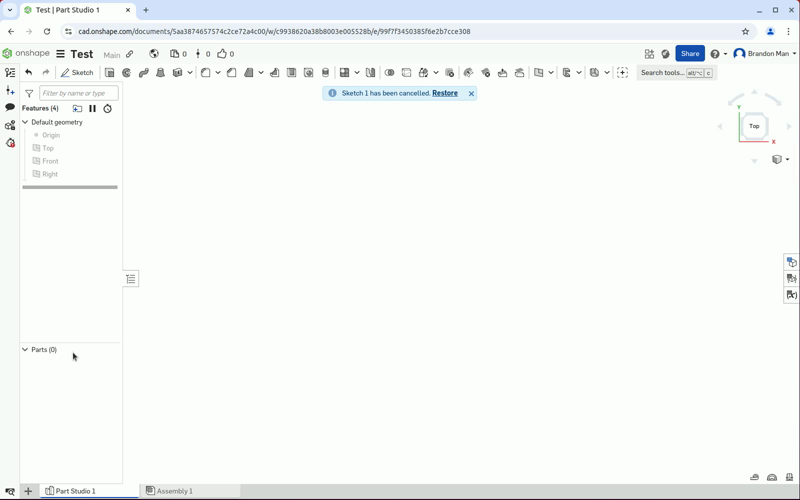
key_down(shift)
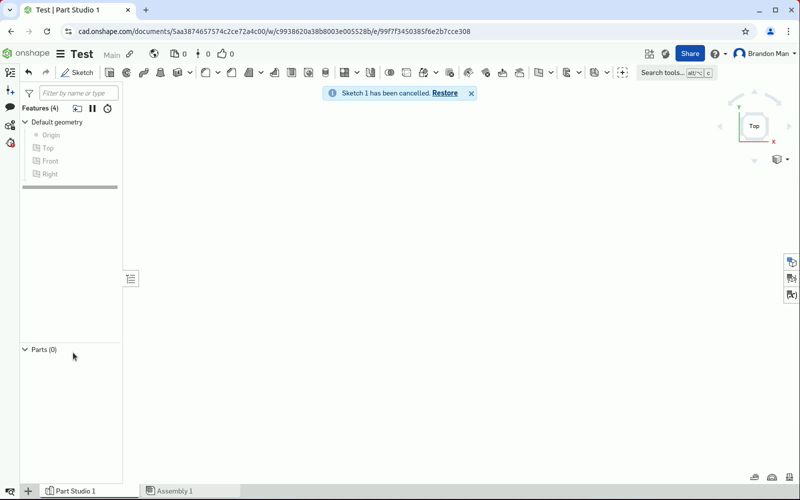
key(up)
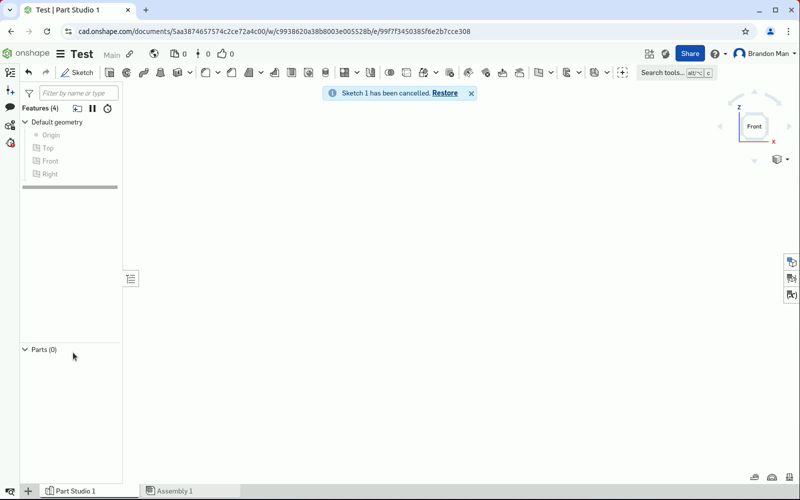
key_up(shift)
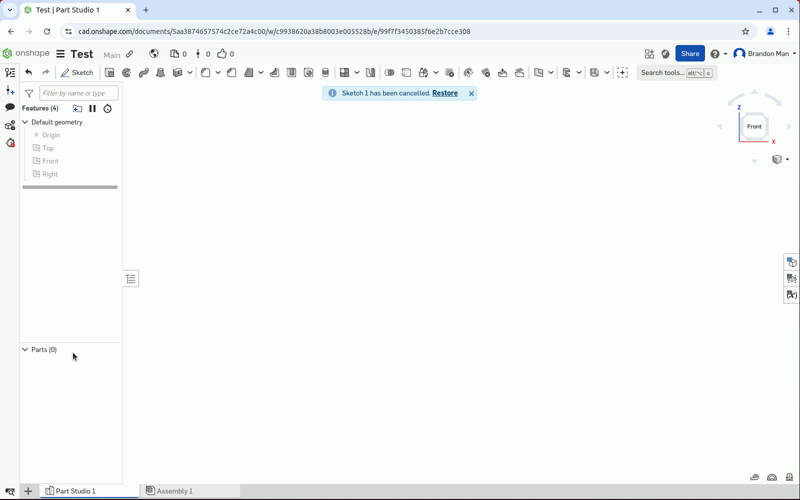
key(space)
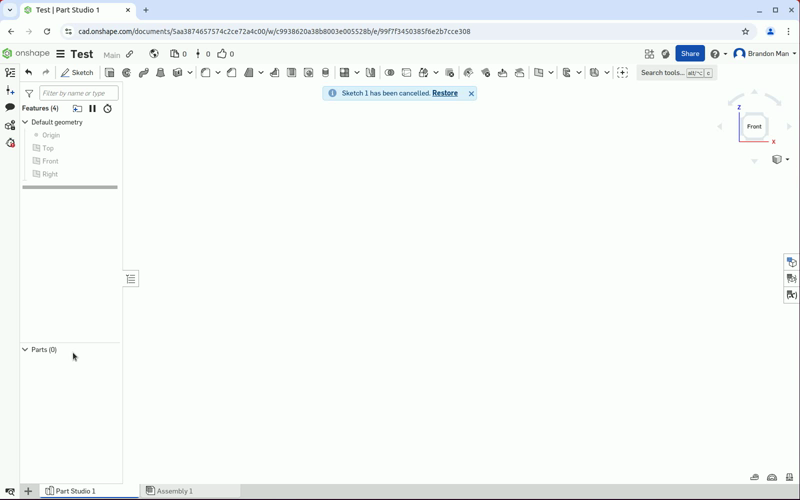
key_down(shift)
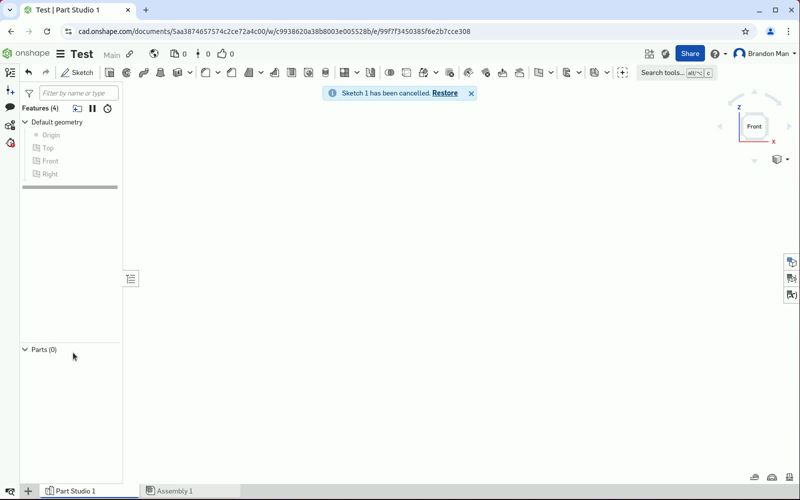
key(left)
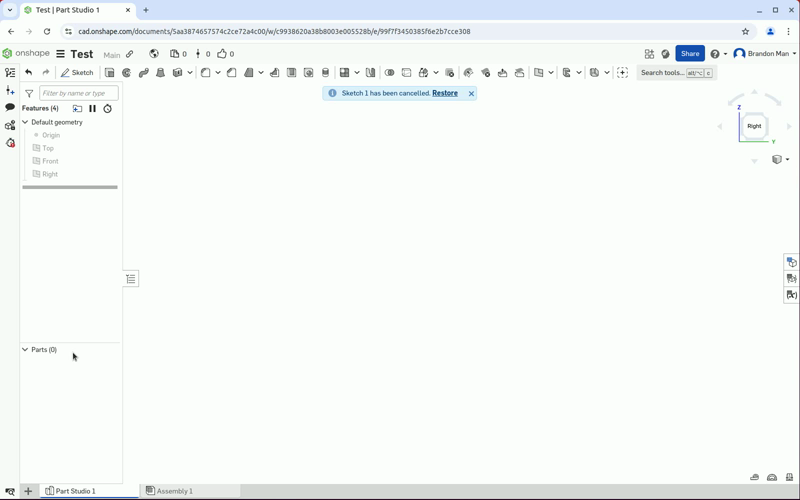
key_up(shift)
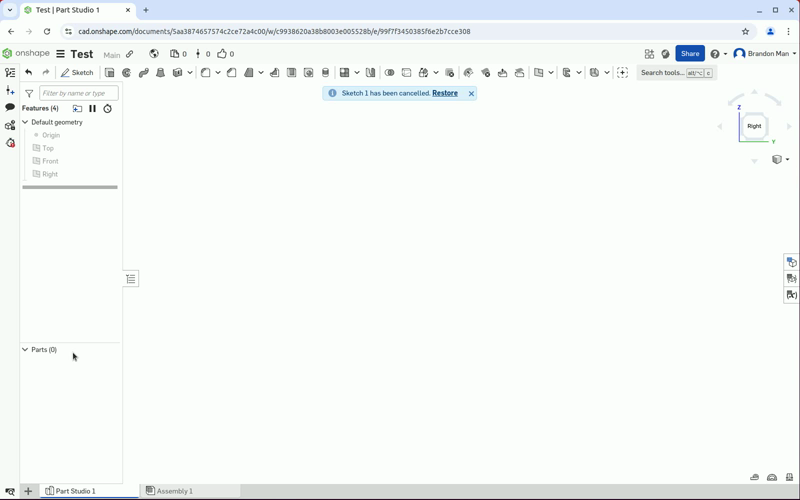
mouse_move(73, 352)
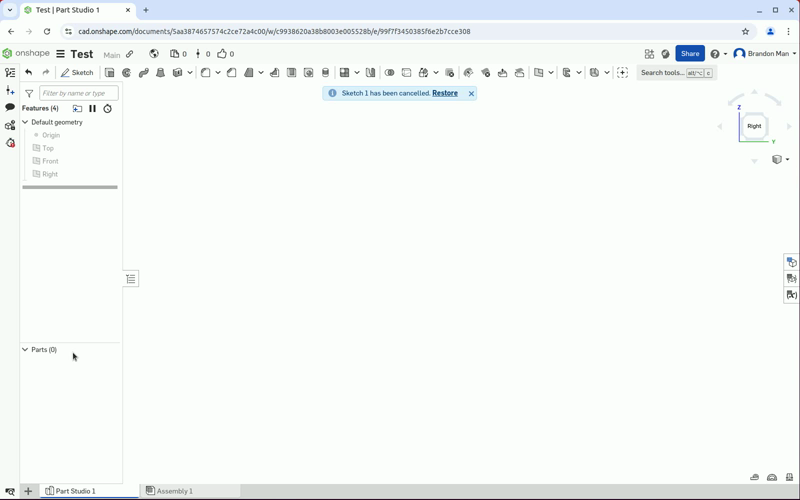
key(shift+y)
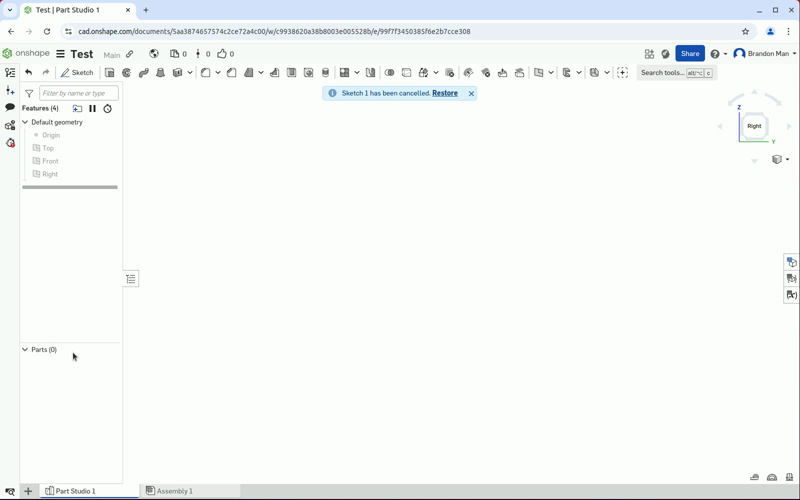
key(shift+s)
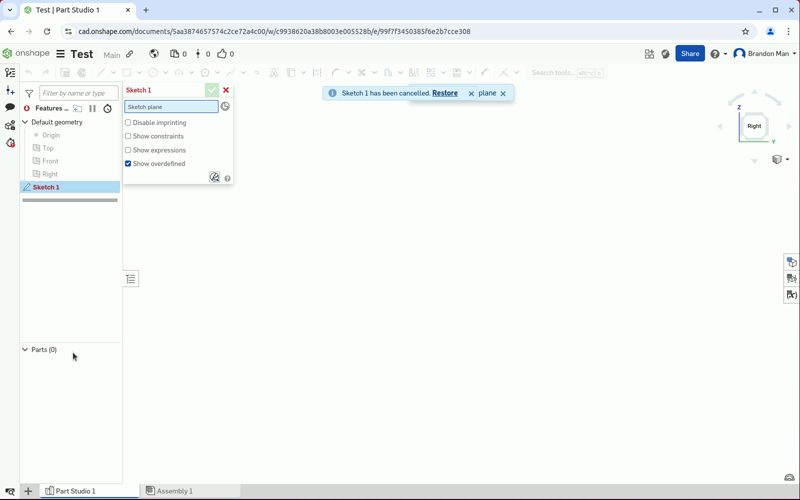
mouse_move(73, 176)
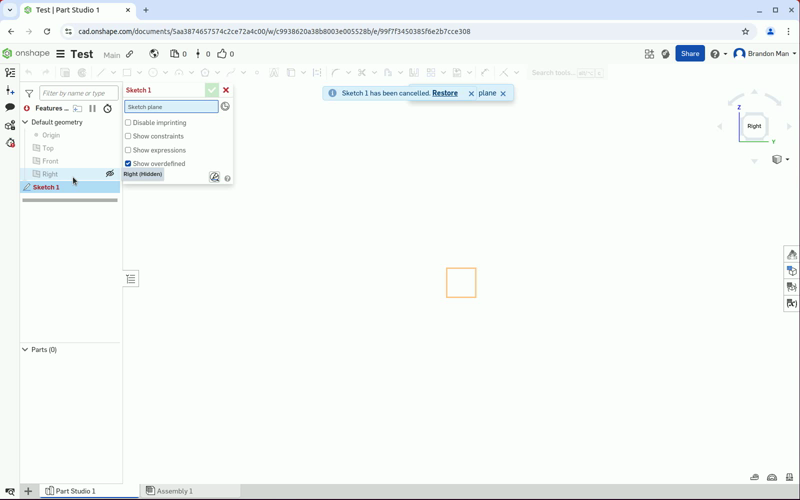
click(73, 176)
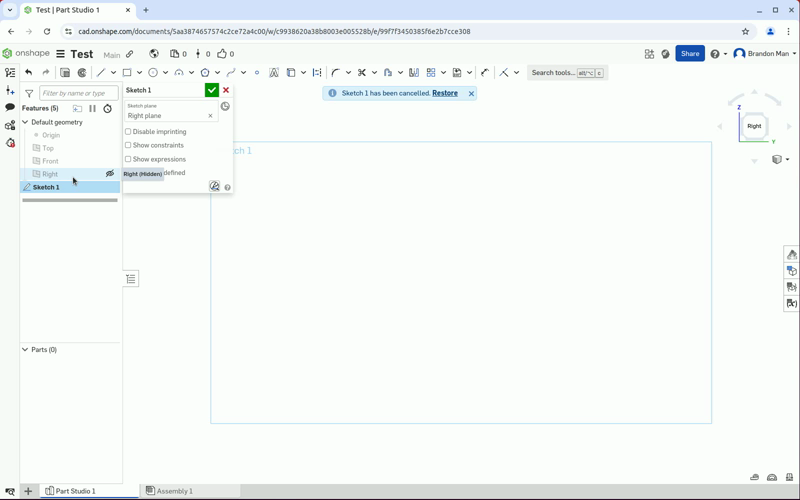
mouse_move(73, 352)
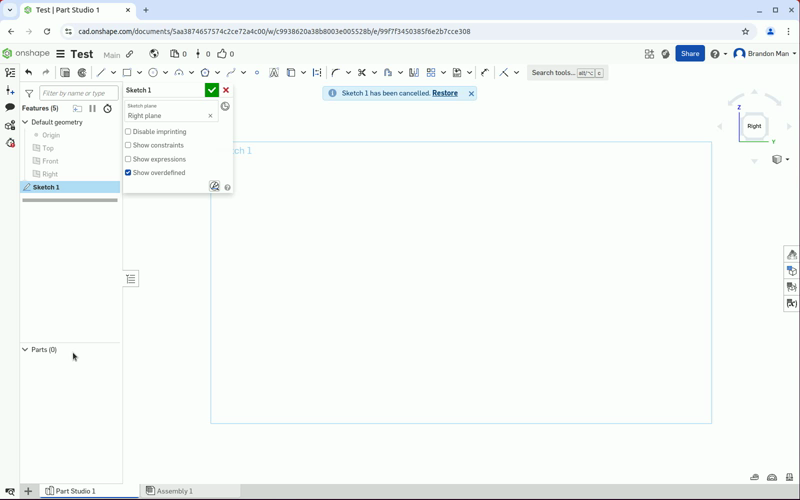
key(y)
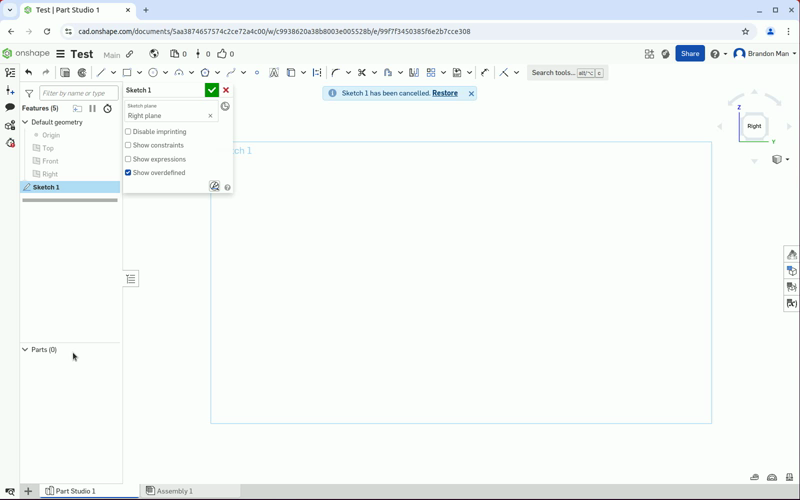
key(l)
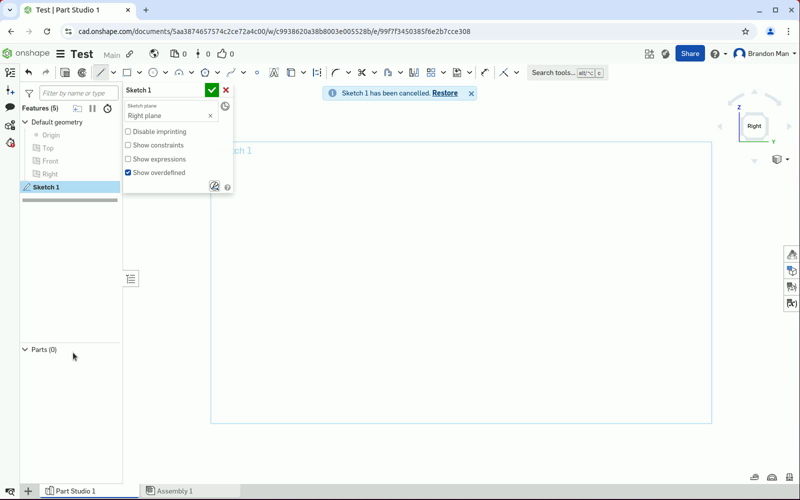
key_down(shift)
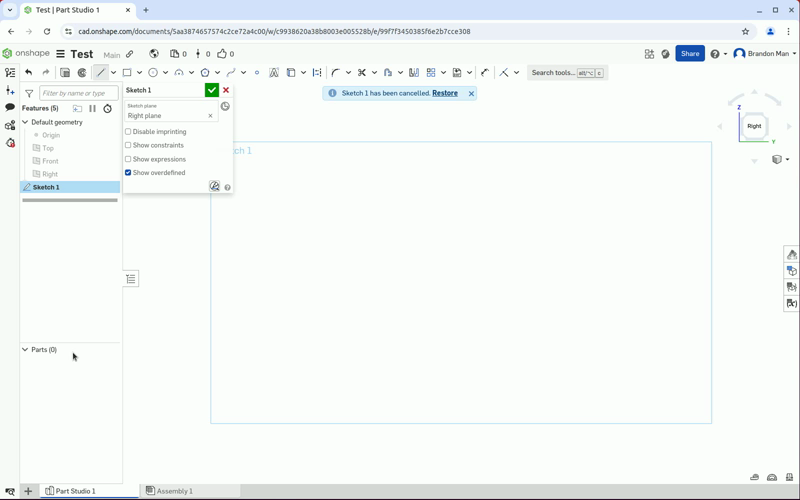
mouse_move(441, 189)
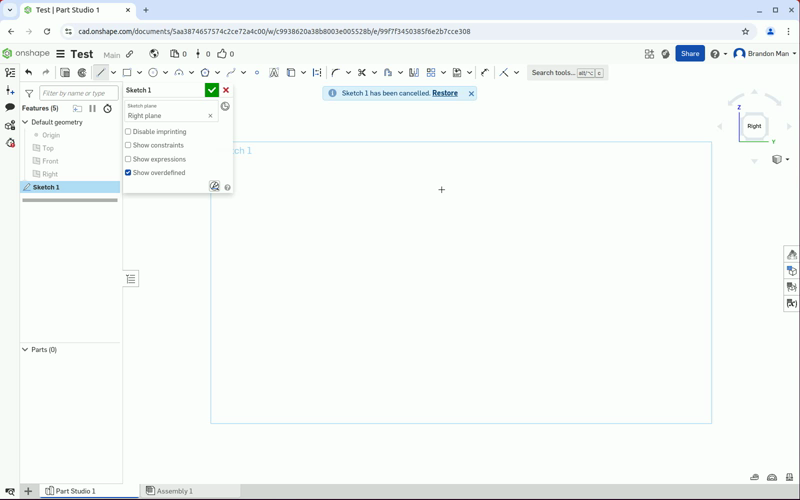
click(441, 189)
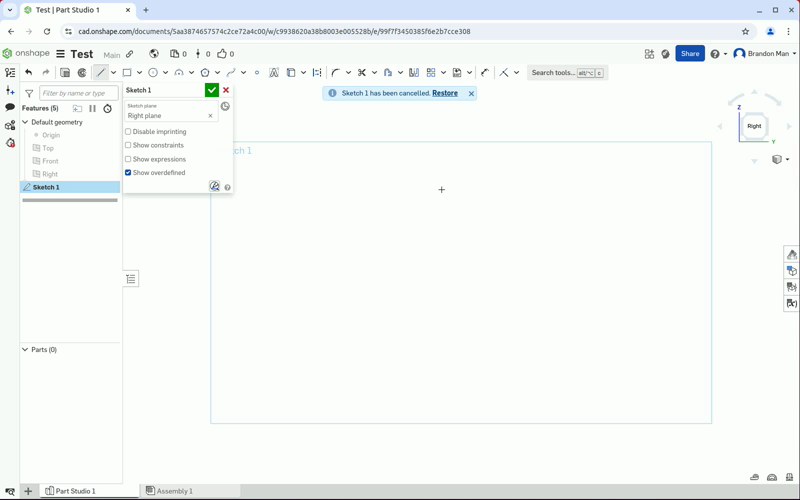
key_up(shift)
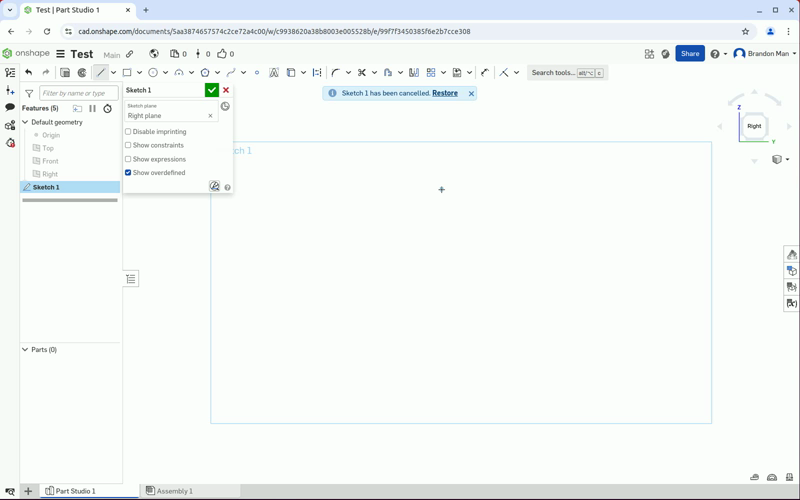
key_down(shift)
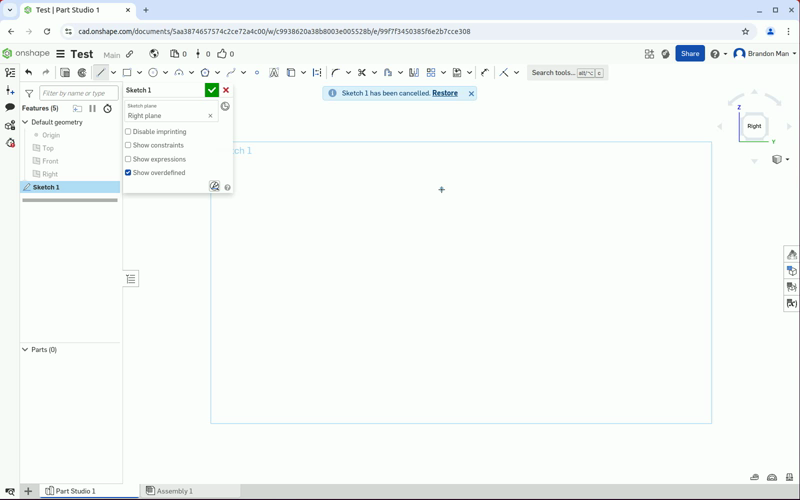
mouse_move(471, 189)
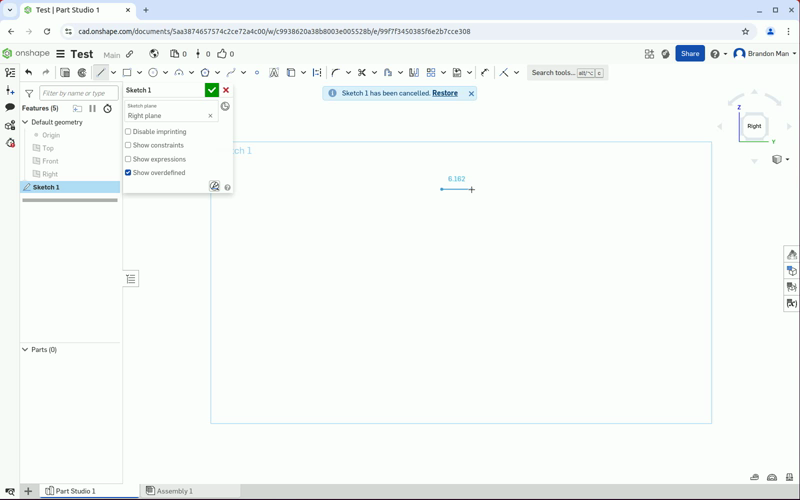
mouse_move(454, 189)
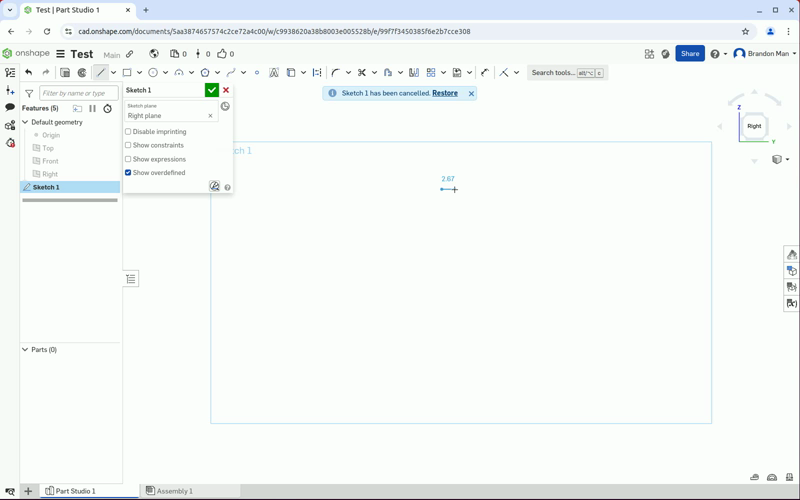
click(454, 189)
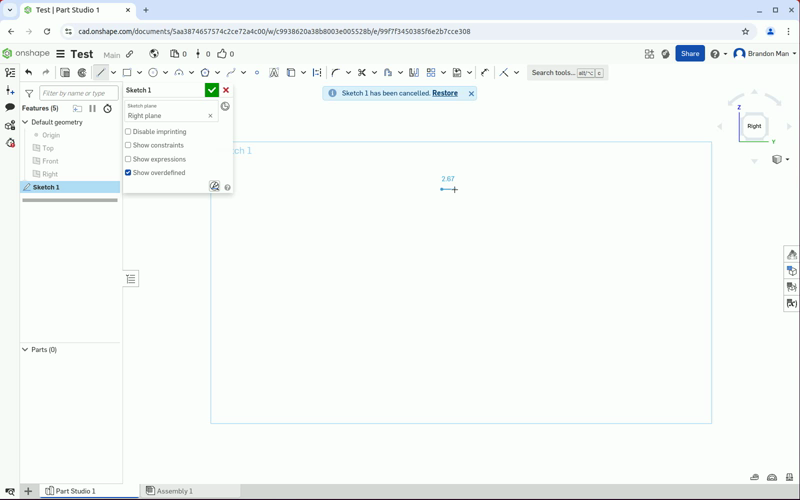
key_up(shift)
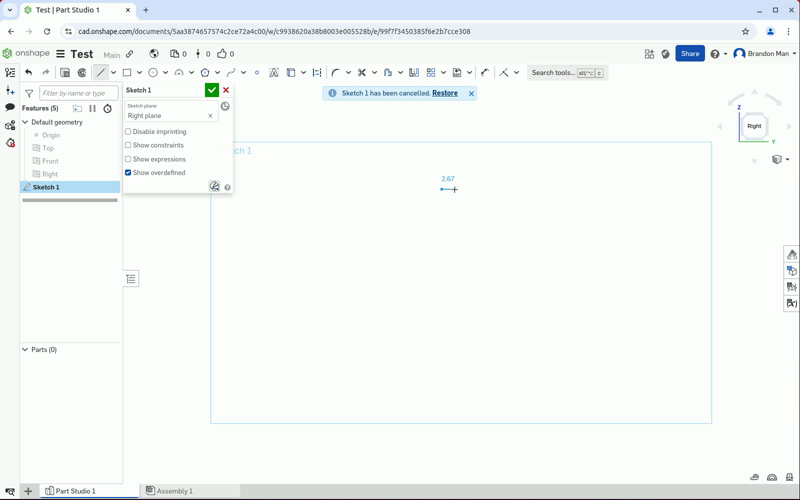
key(esc)
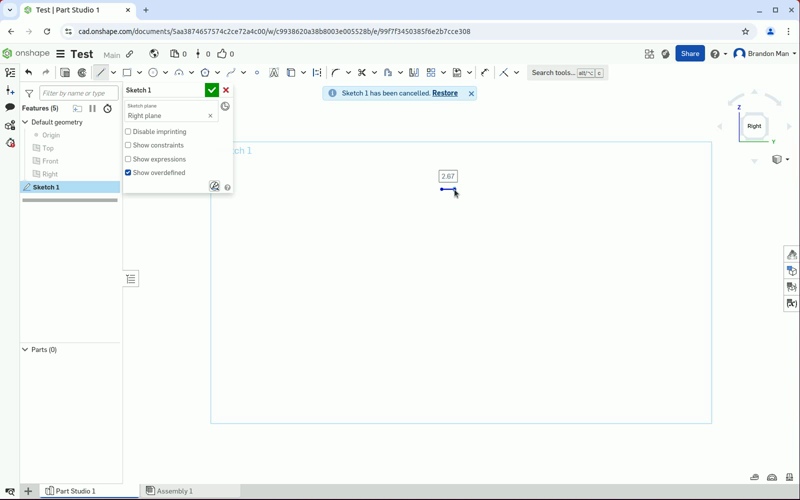
key(a)
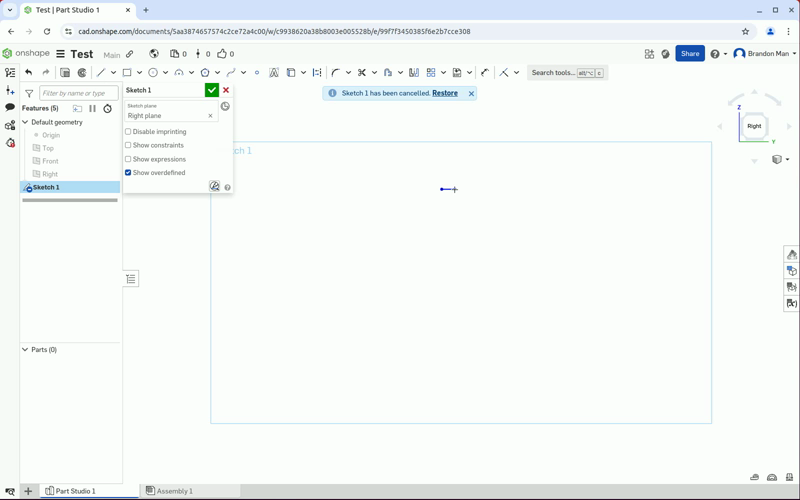
mouse_move(454, 189)
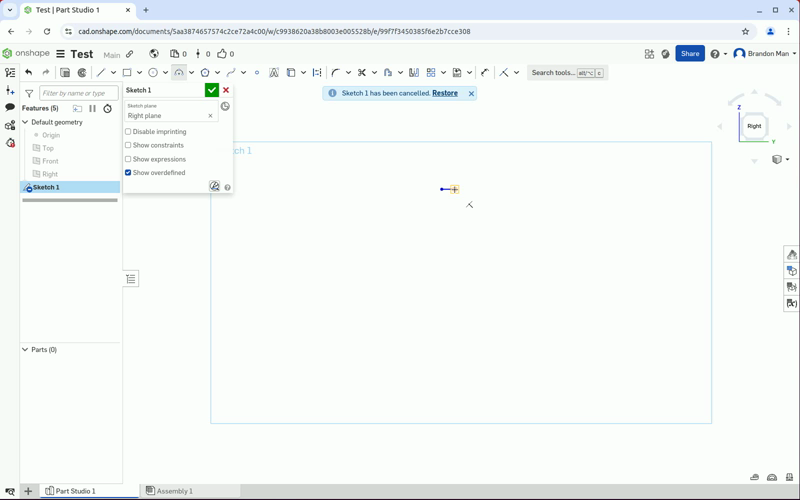
click(454, 189)
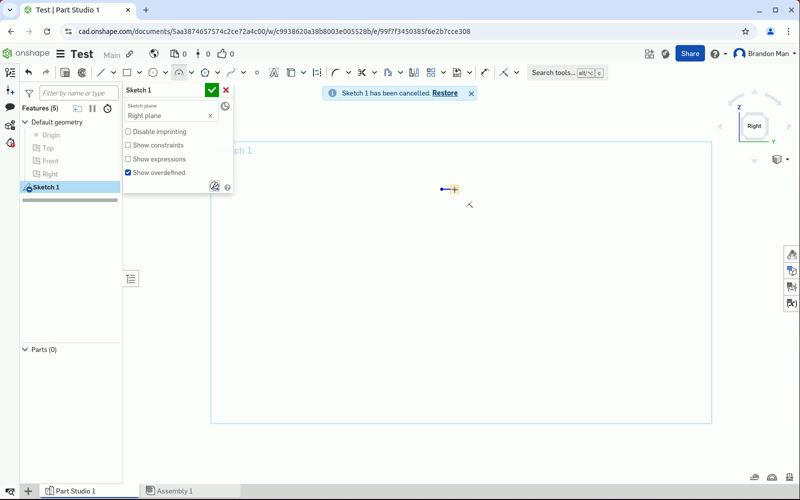
key_down(shift)
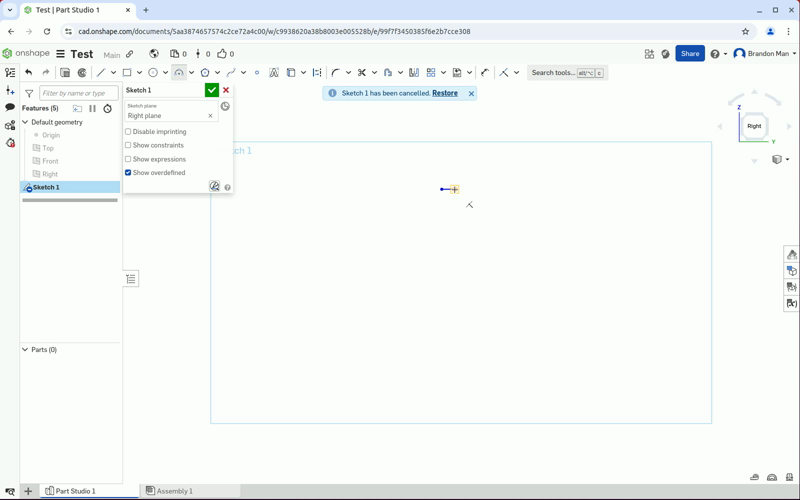
mouse_move(467, 189)
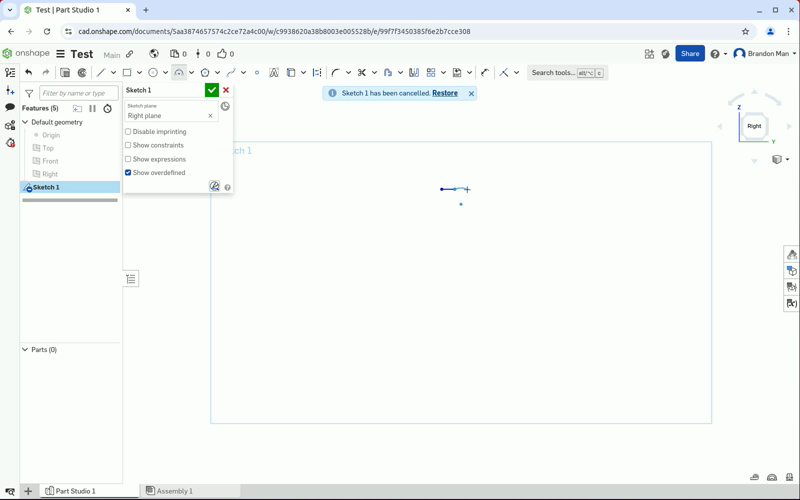
click(467, 189)
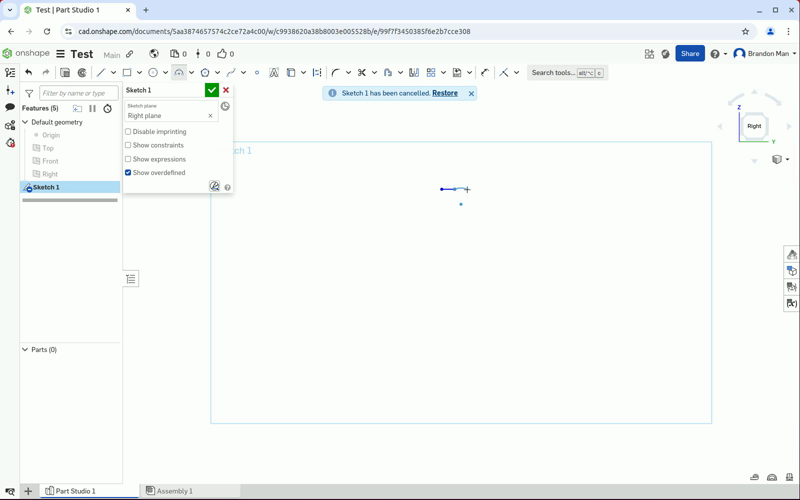
mouse_move(461, 183)
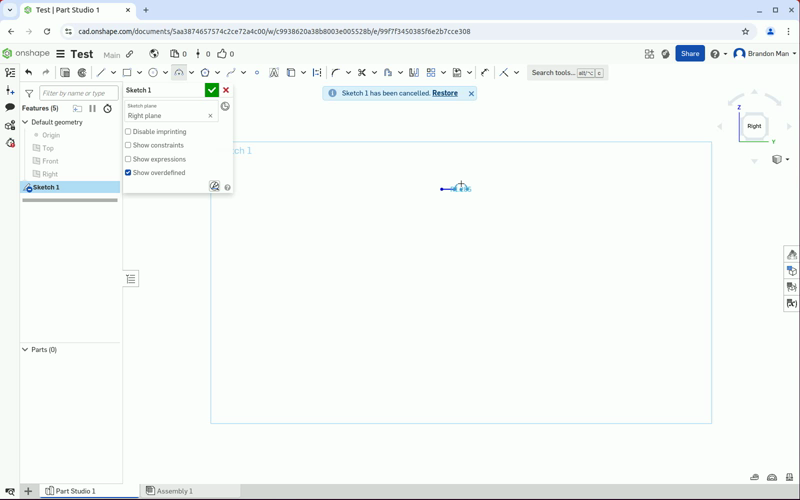
click(461, 183)
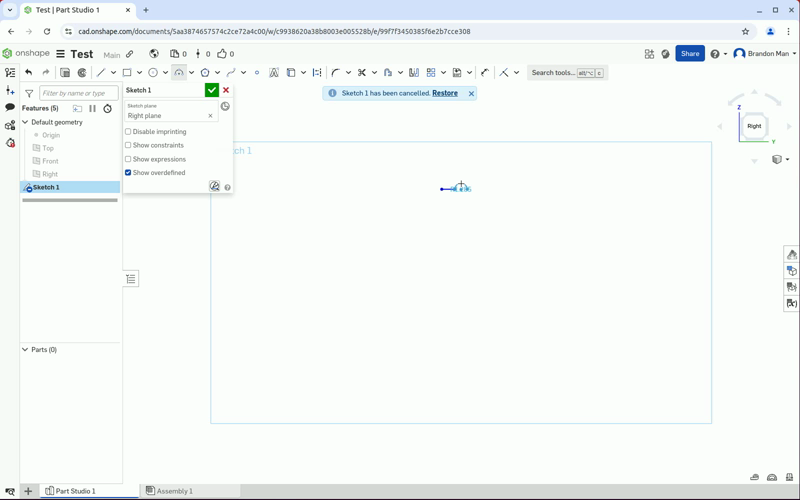
key_up(shift)
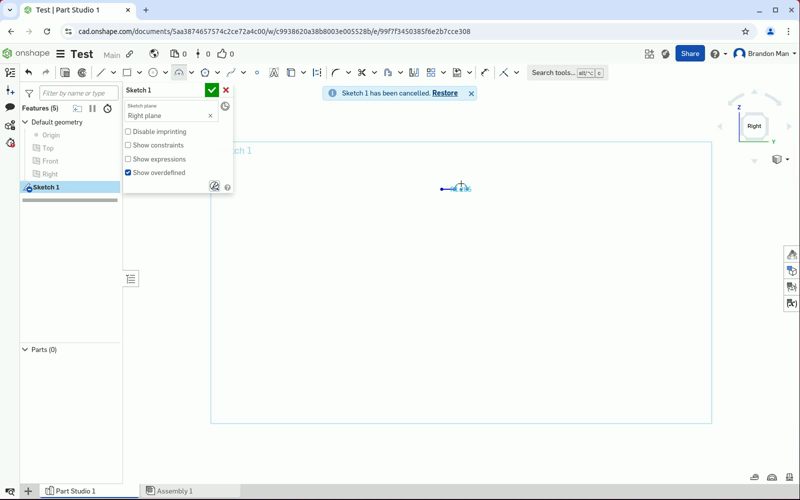
key(esc)
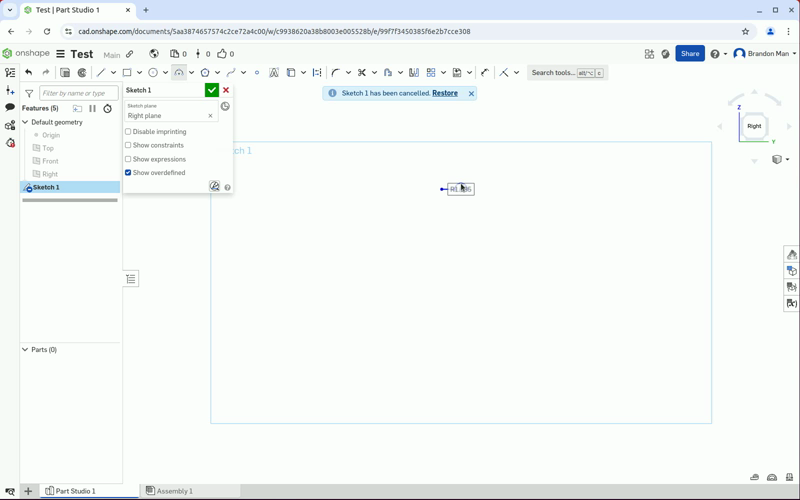
key(l)
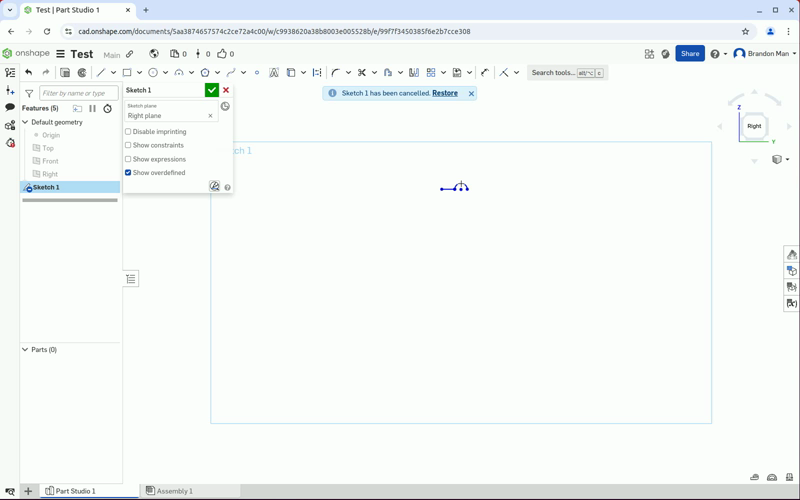
mouse_move(467, 189)
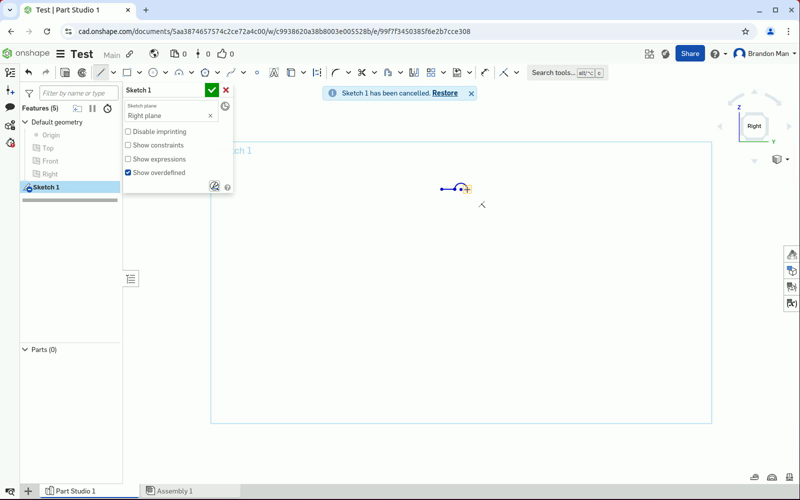
click(467, 189)
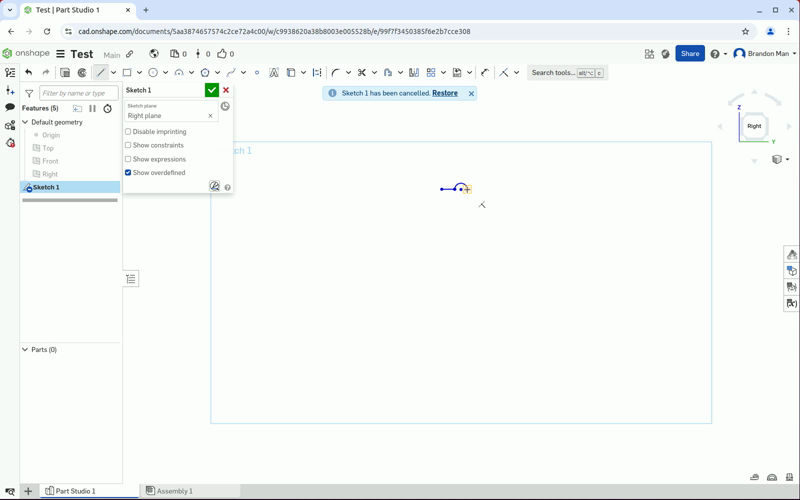
key_down(shift)
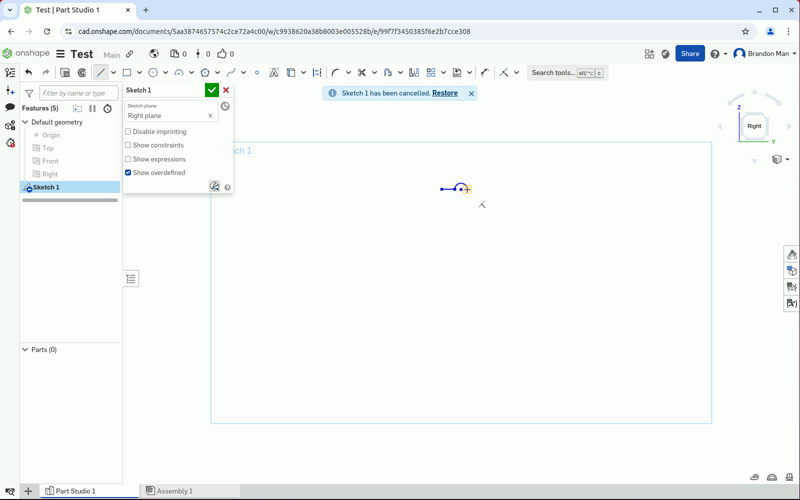
mouse_move(497, 189)
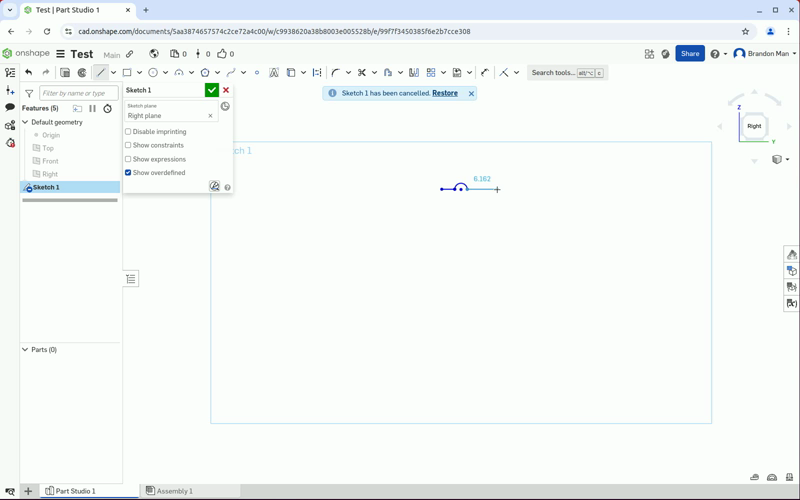
mouse_move(480, 189)
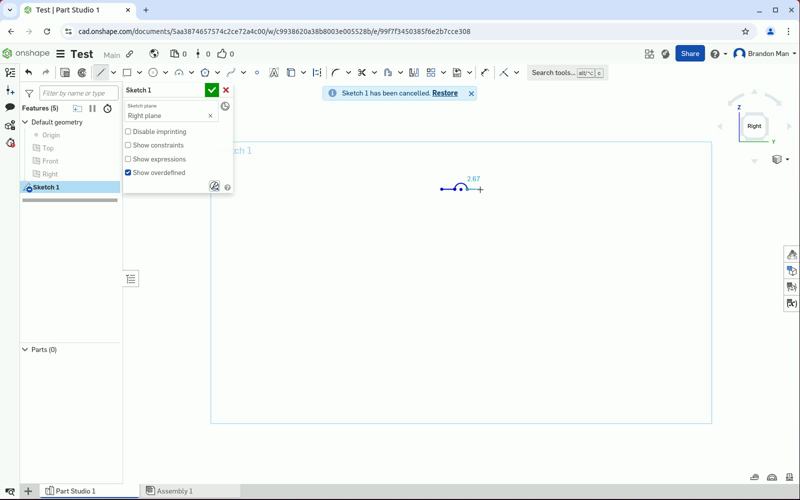
click(480, 189)
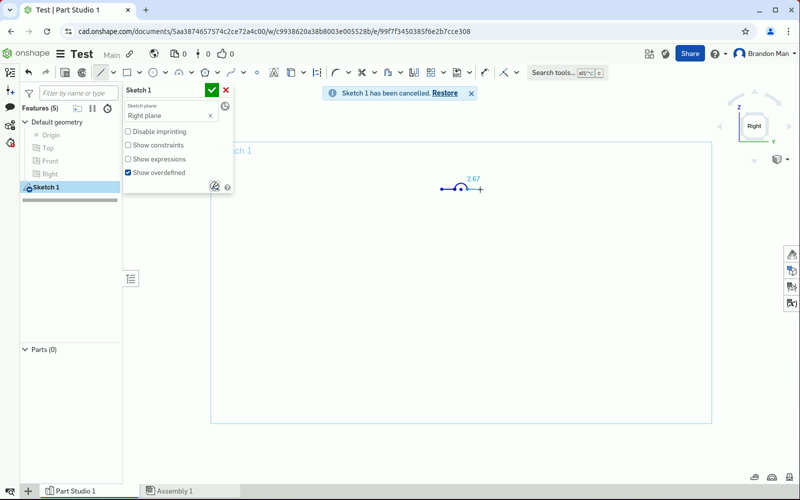
key_up(shift)
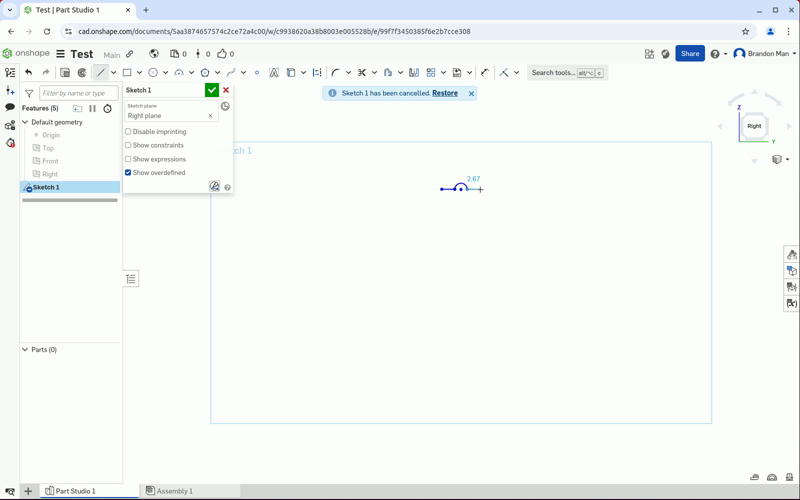
key(esc)
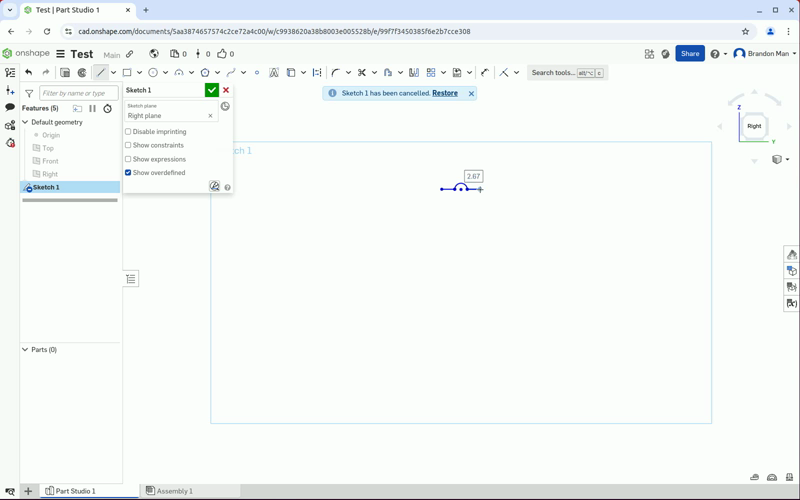
key(a)
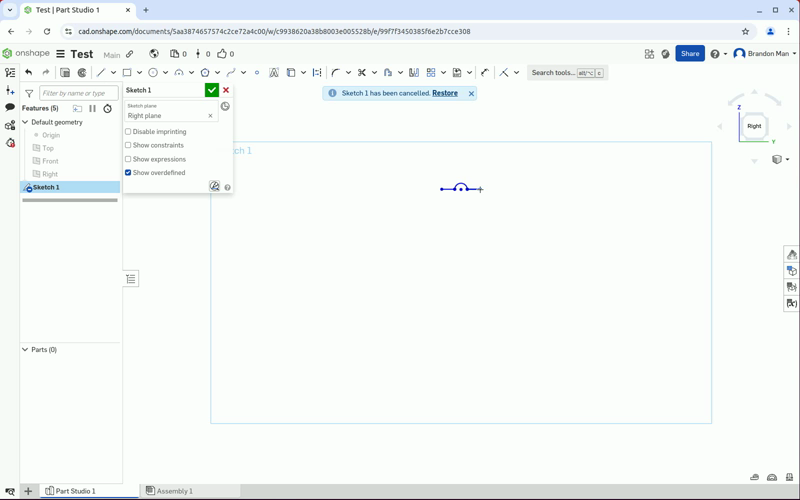
mouse_move(480, 189)
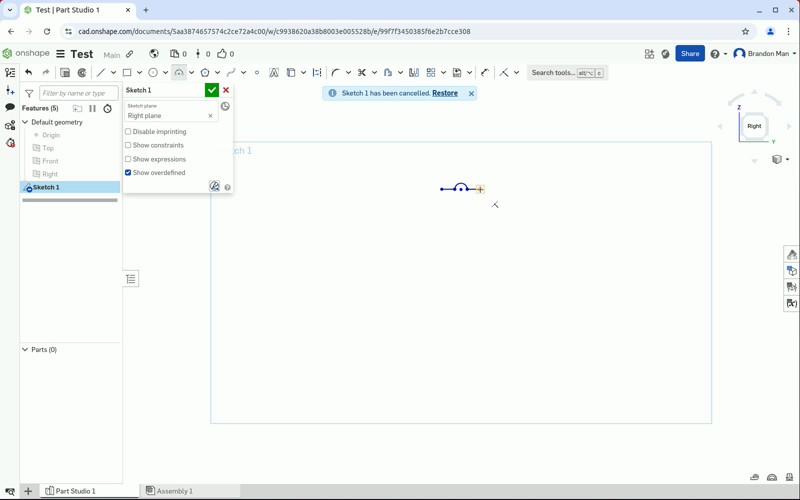
click(480, 189)
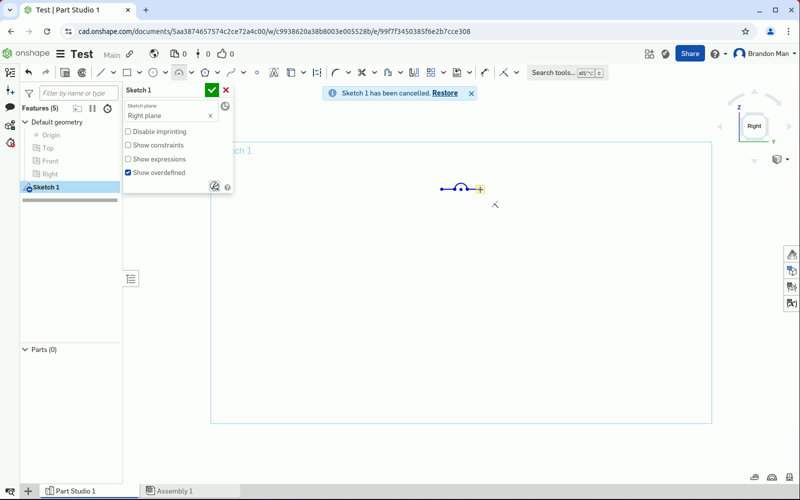
mouse_move(441, 189)
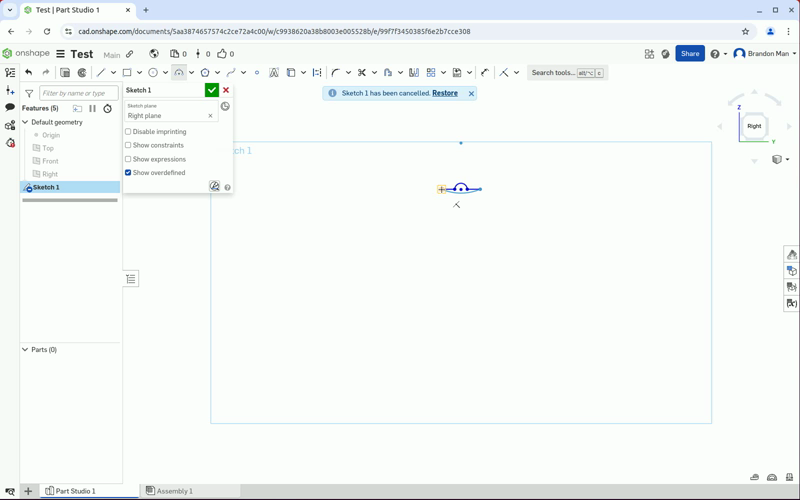
click(441, 189)
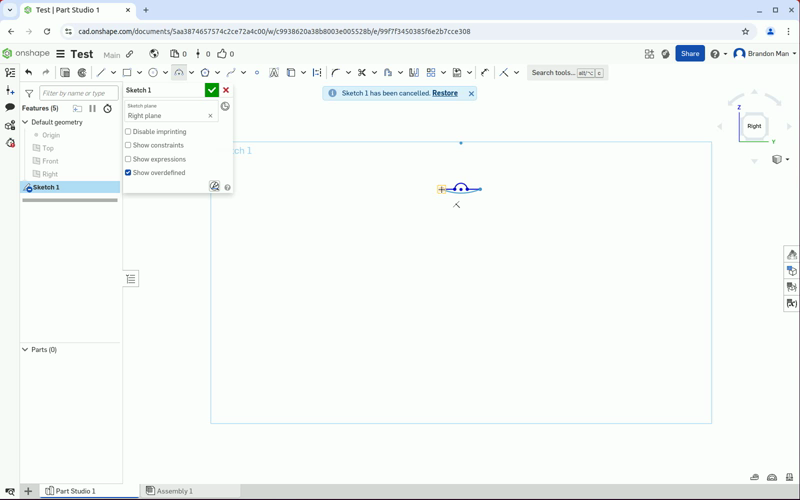
key_down(shift)
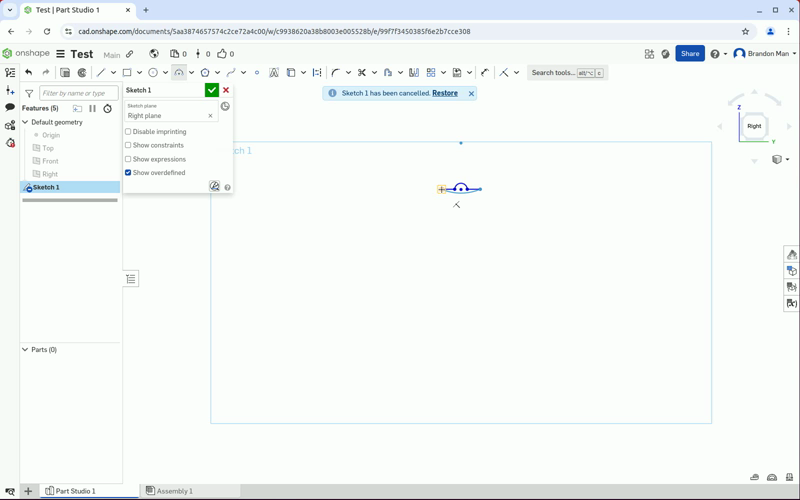
mouse_move(461, 170)
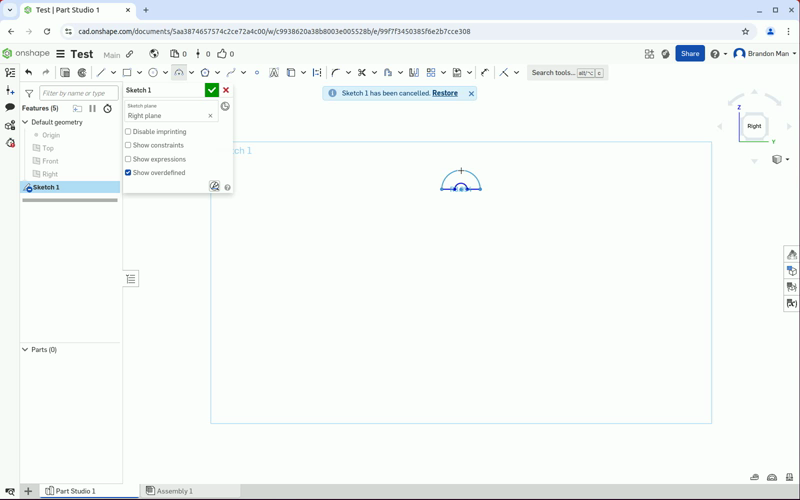
click(461, 170)
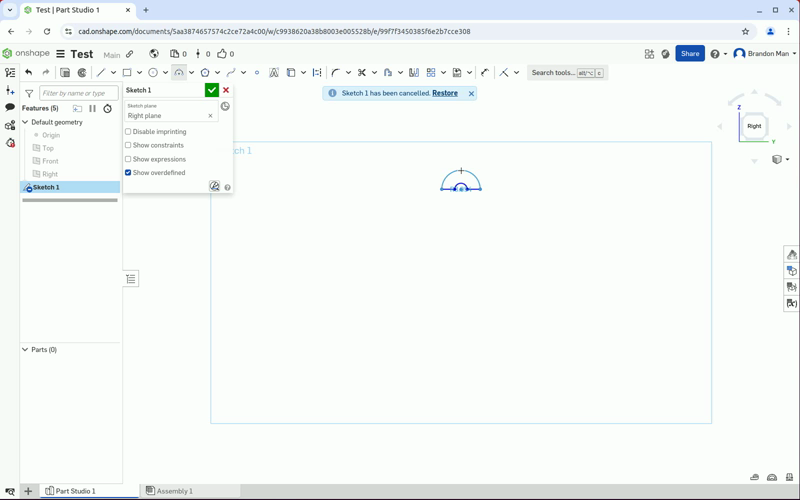
key_up(shift)
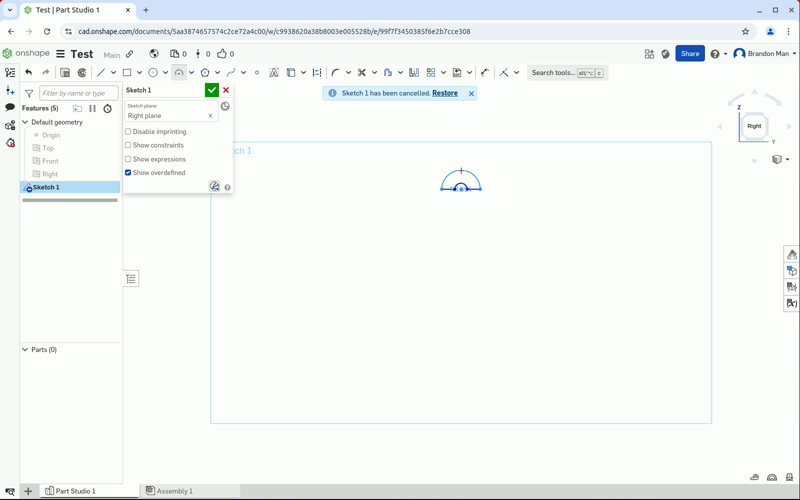
key(esc)
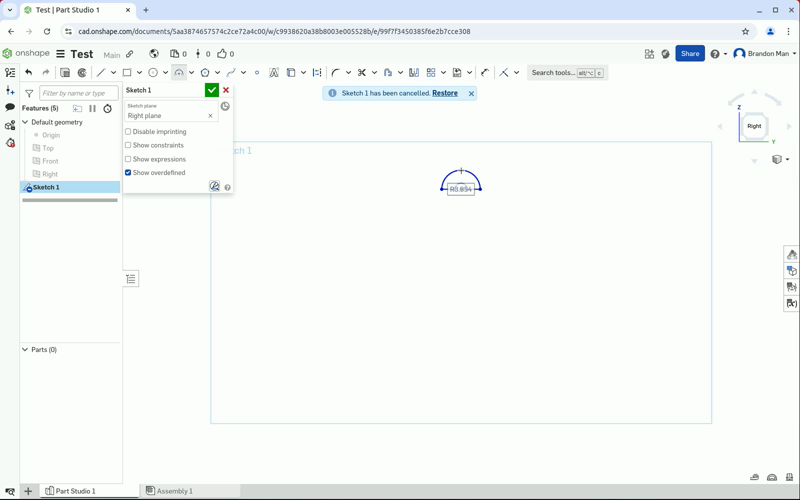
mouse_move(459, 176)
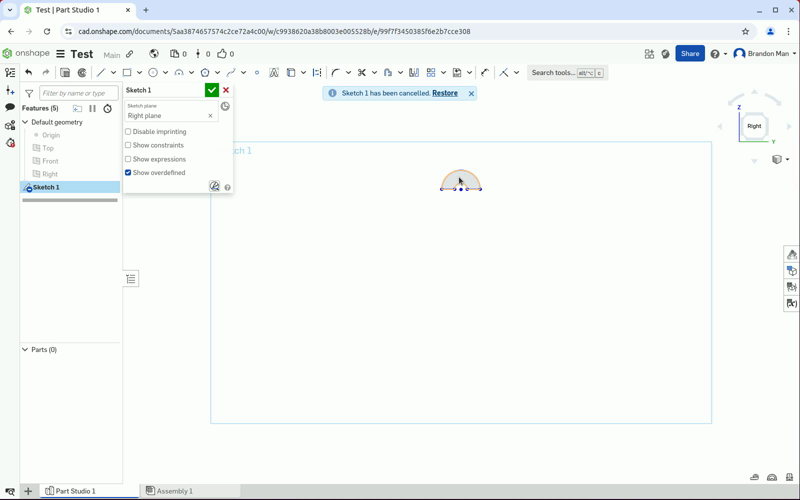
scroll(6)
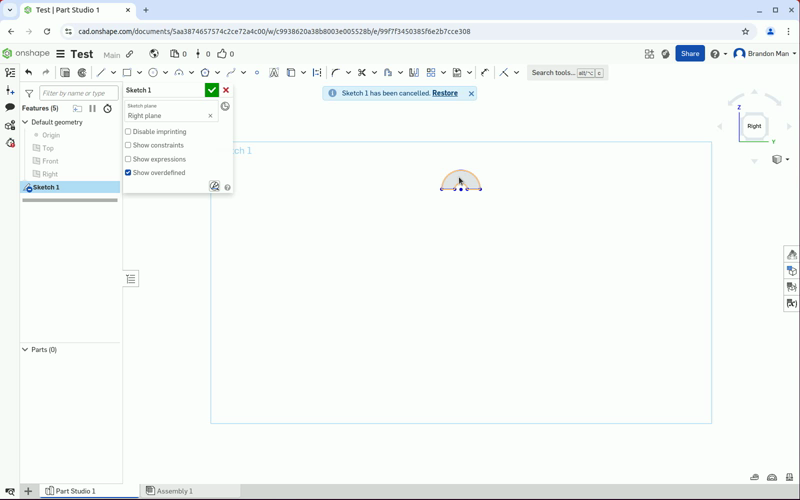
scroll(6)
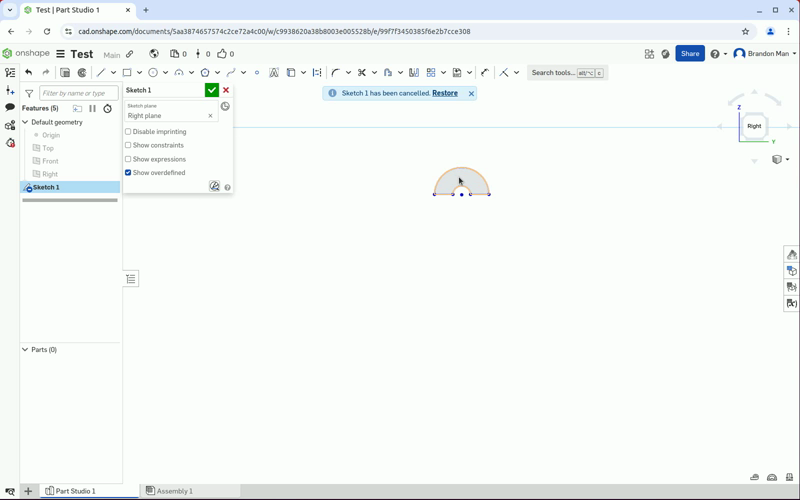
scroll(6)
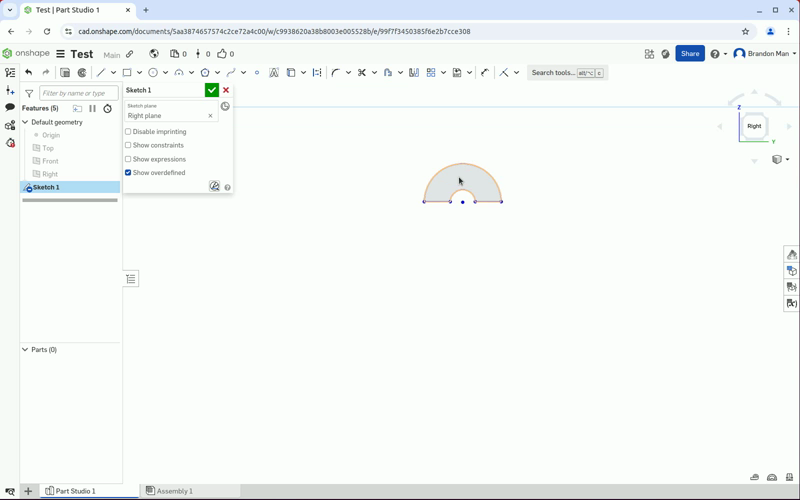
scroll(6)
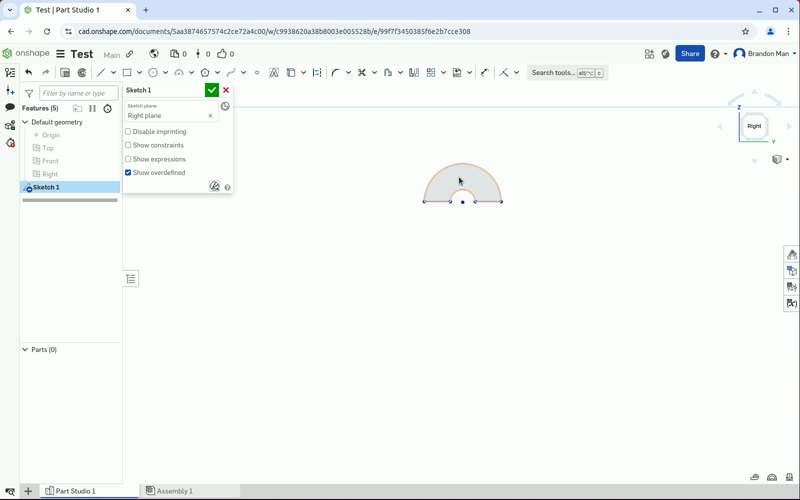
scroll(6)
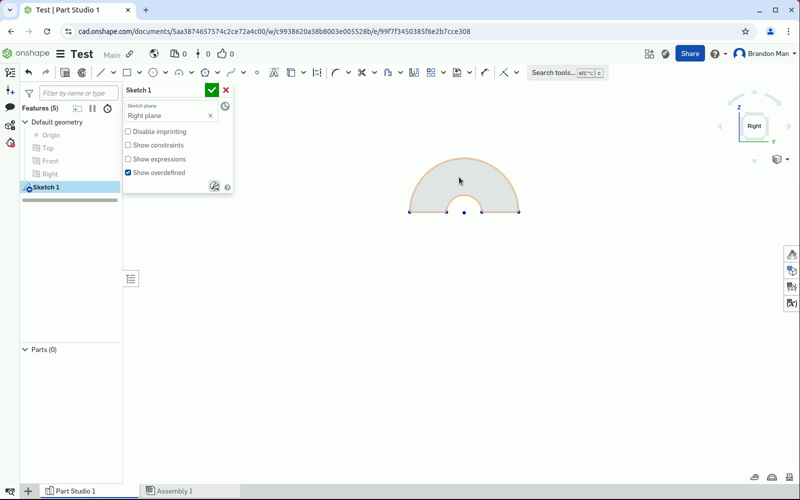
scroll(6)
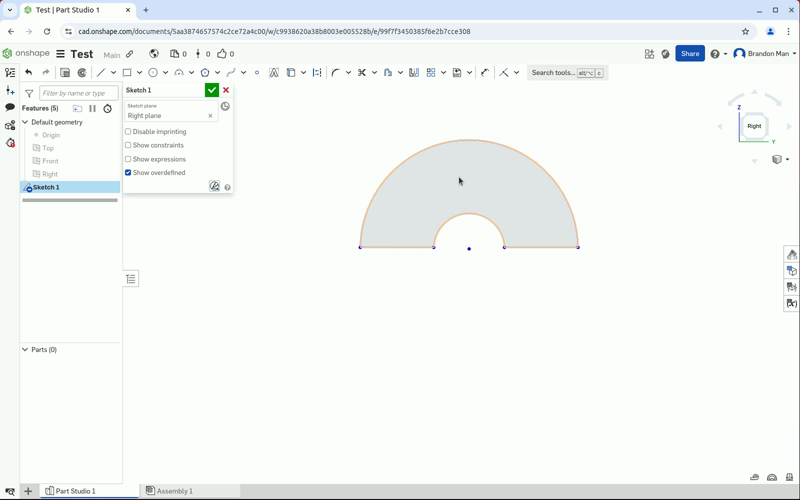
scroll(6)
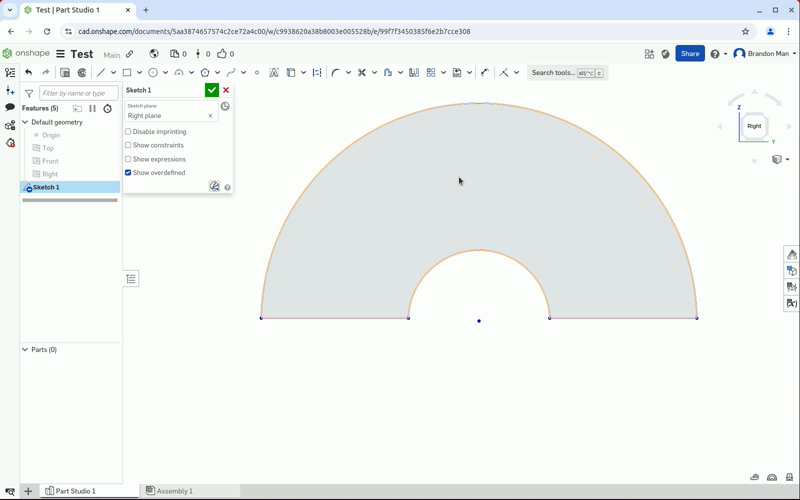
click(459, 176)
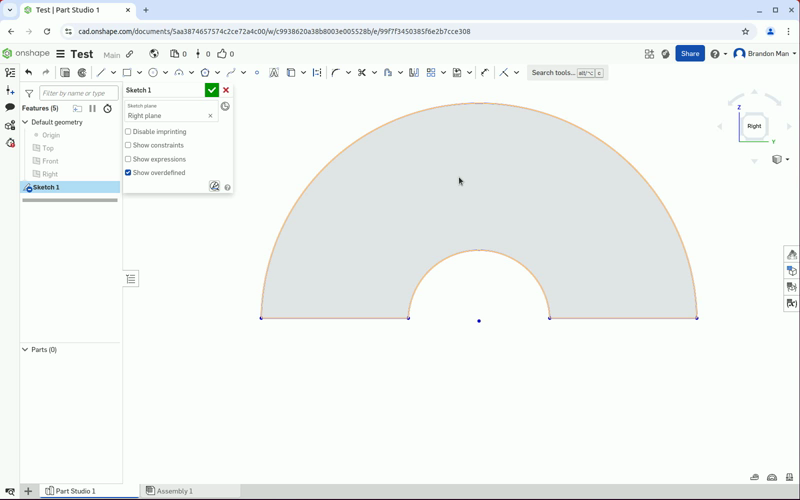
scroll(-6)
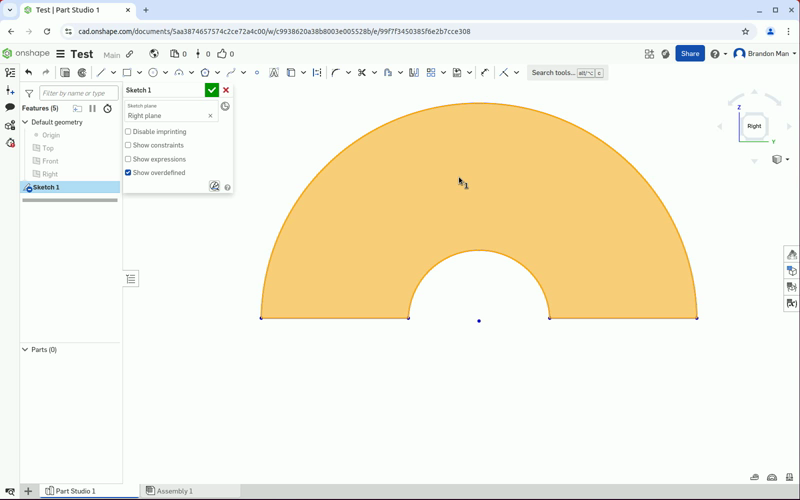
scroll(-6)
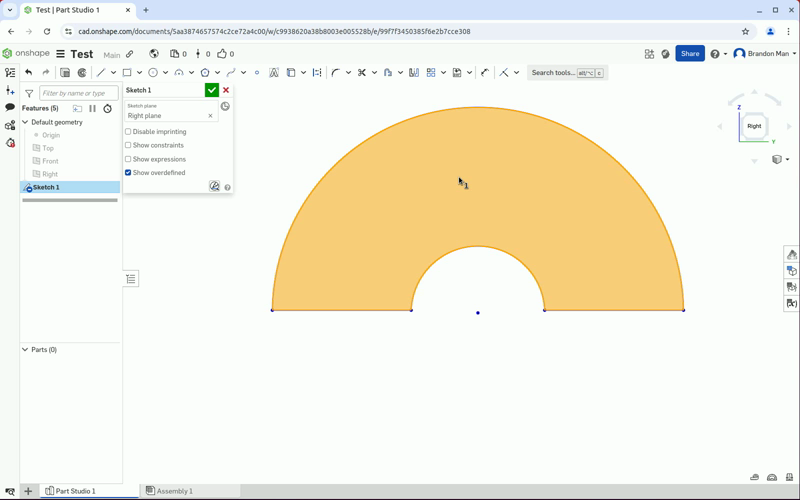
scroll(-6)
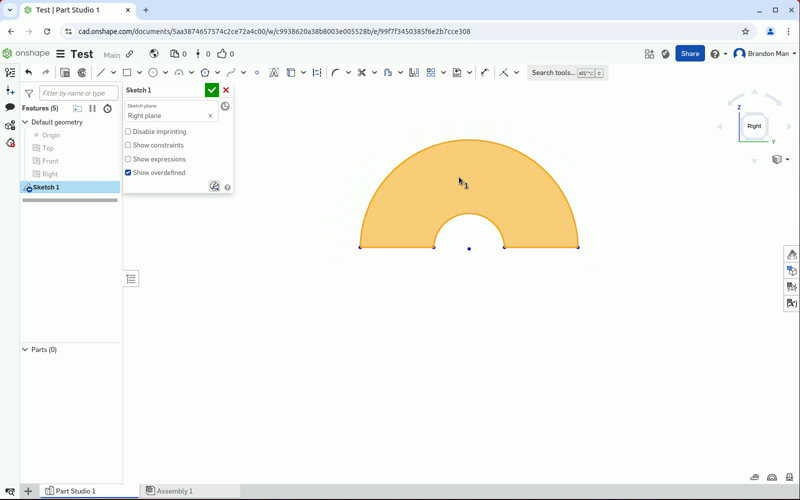
scroll(-6)
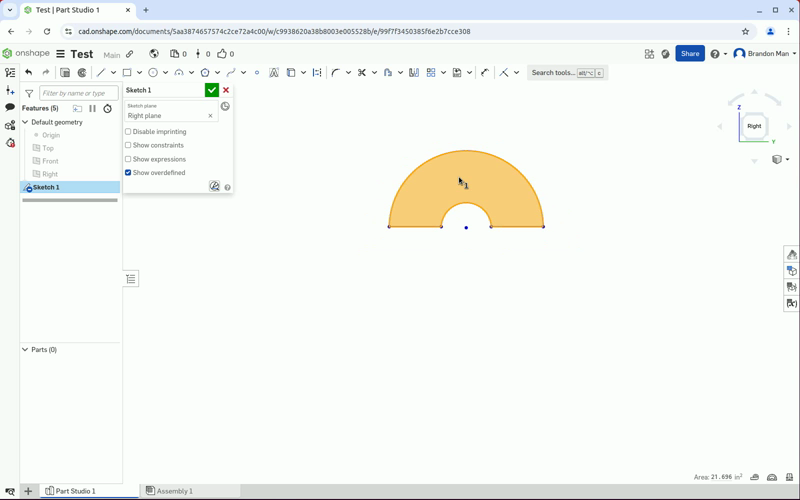
scroll(-6)
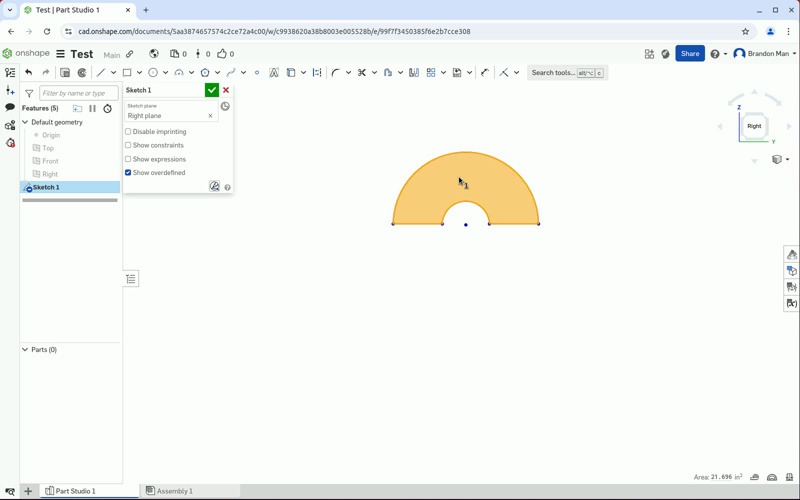
scroll(-6)
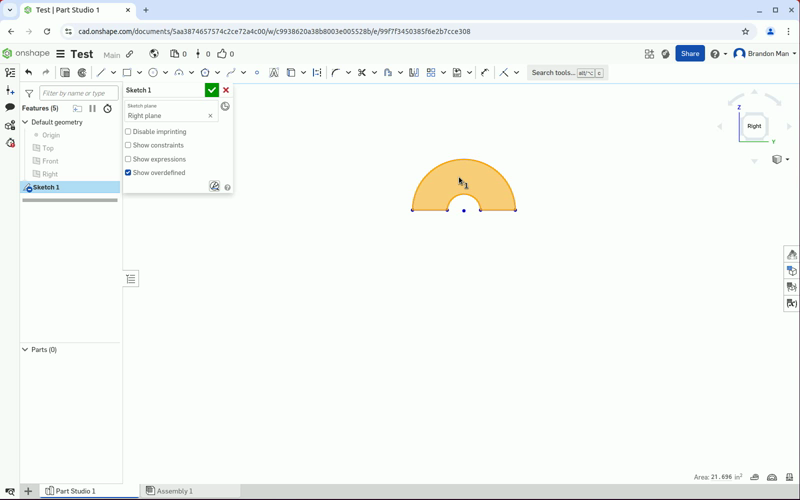
scroll(-6)
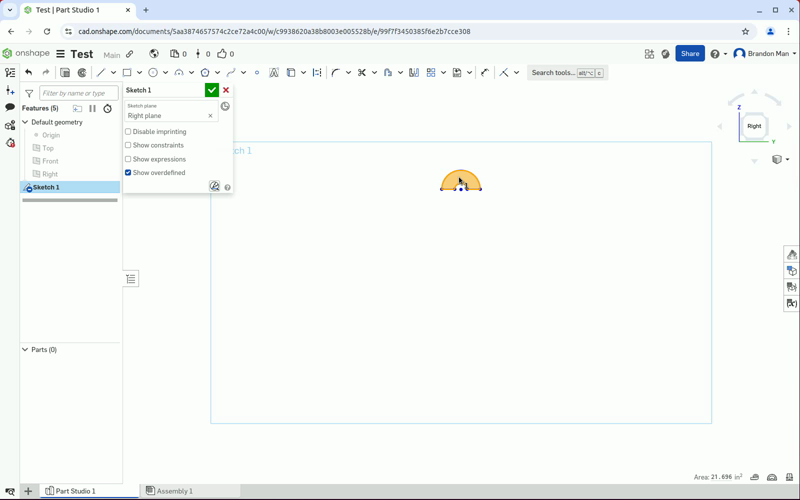
mouse_move(73, 352)
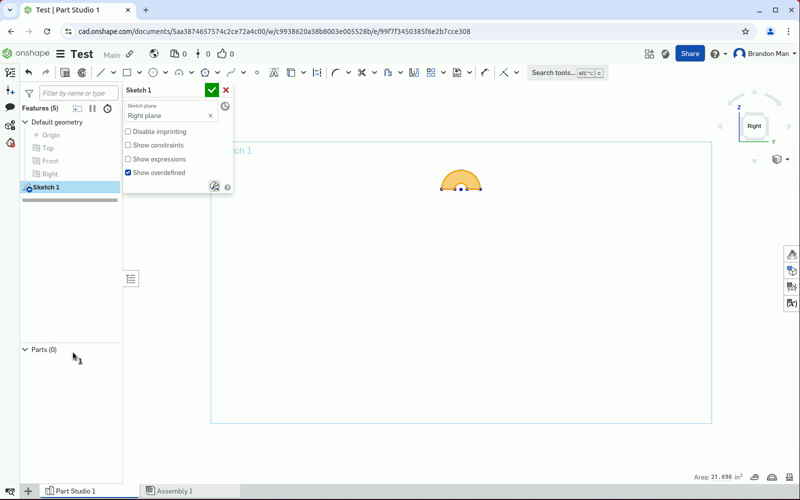
key(shift+y)
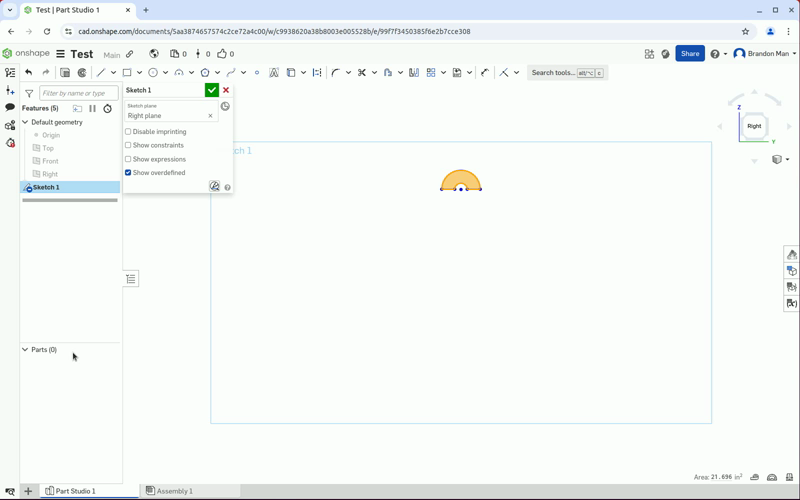
key(shift+e)
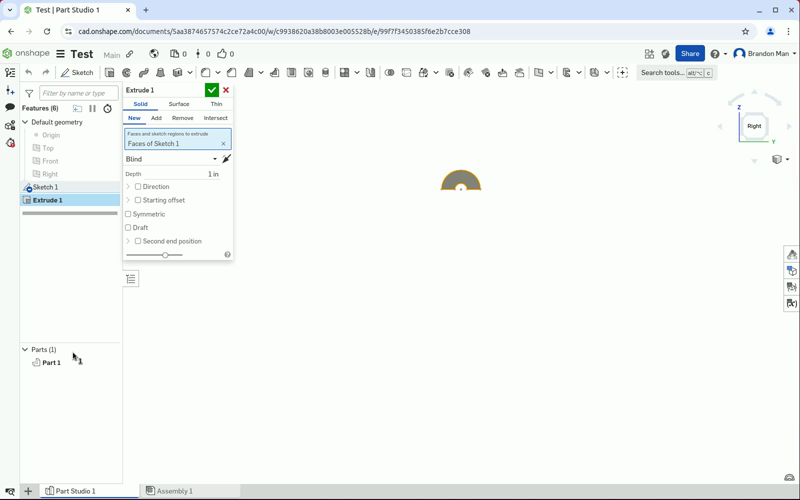
mouse_move(143, 106)
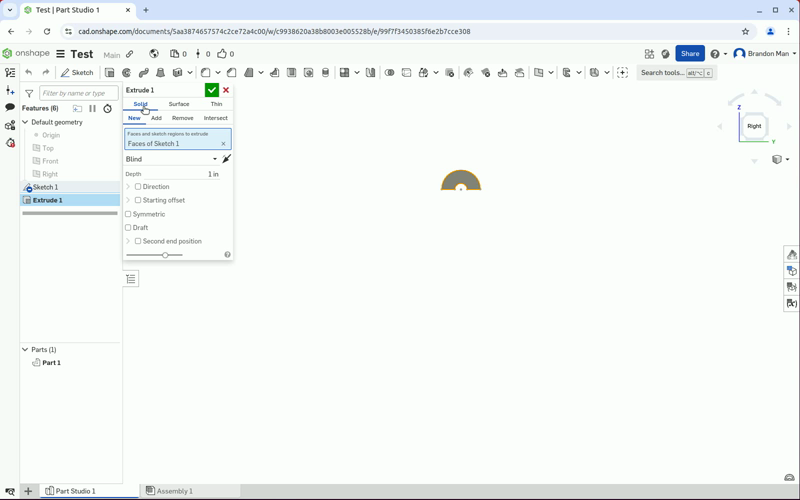
click(143, 106)
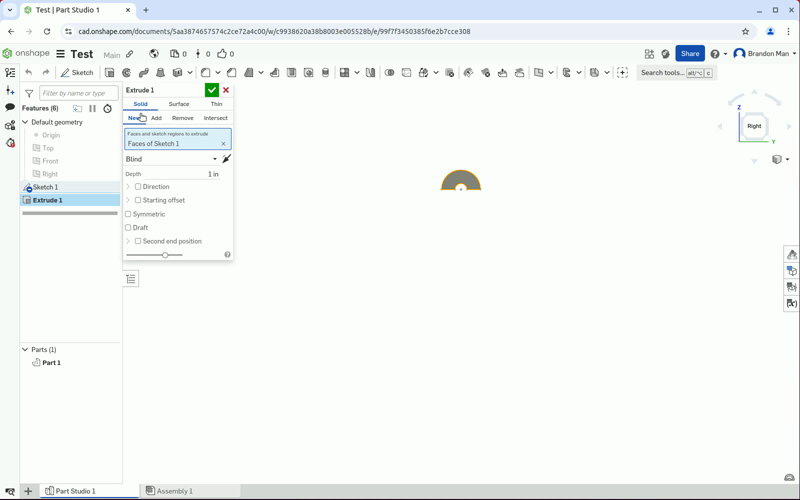
mouse_move(137, 120)
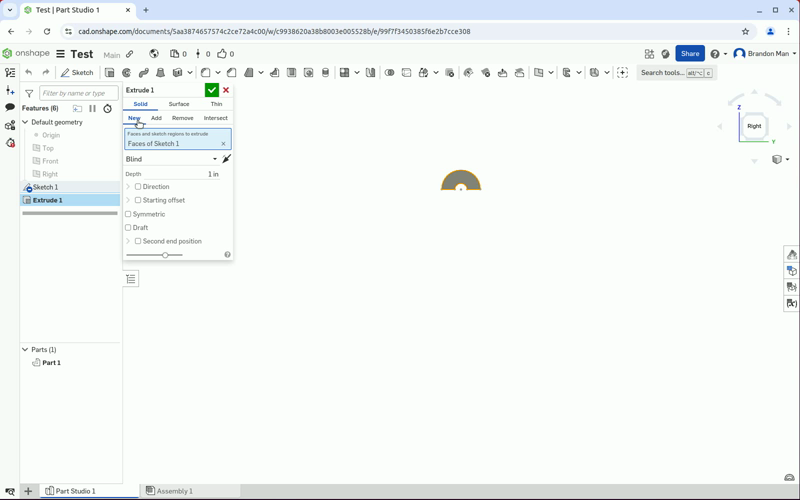
click(137, 120)
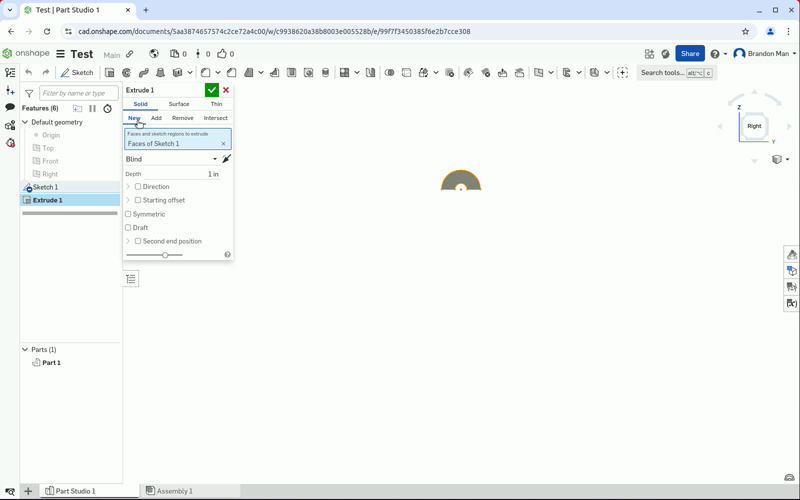
key(tab, 4)
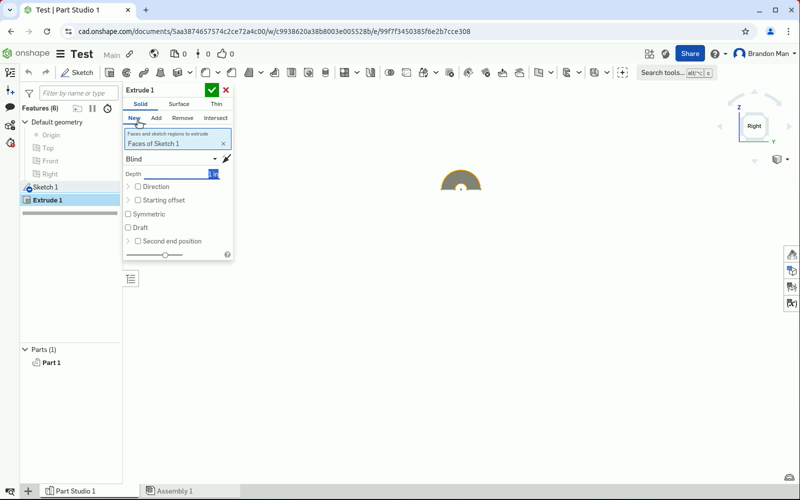
text(2.648)
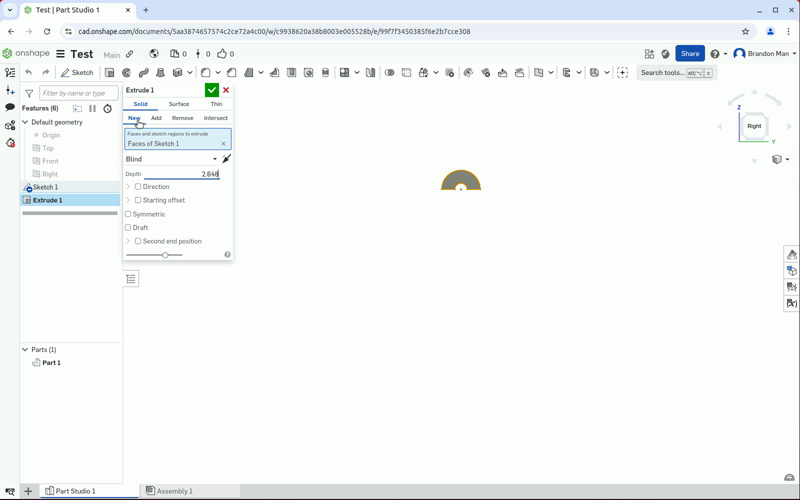
key(enter)
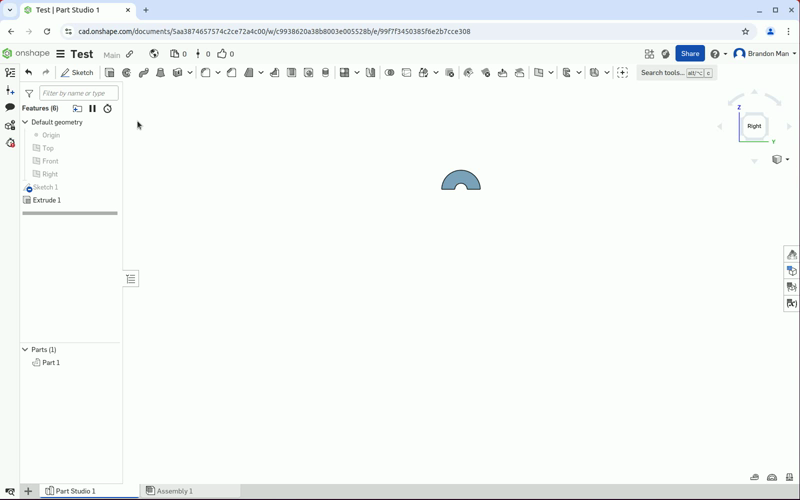
key(shift+h)
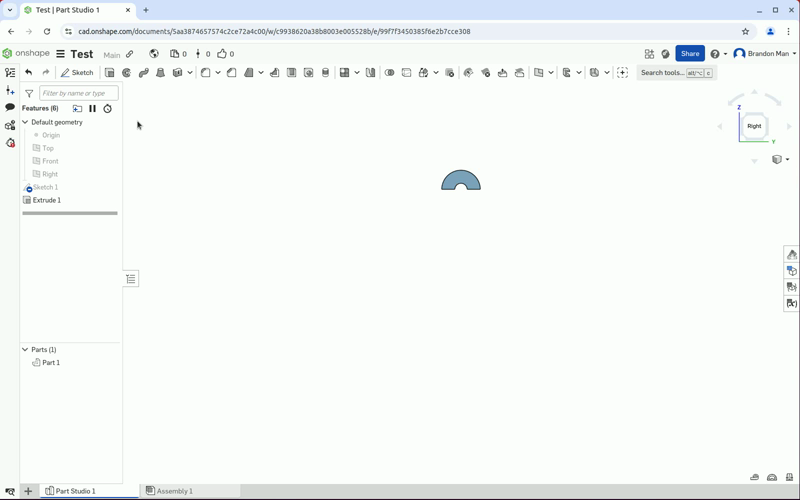
key(shift+h)
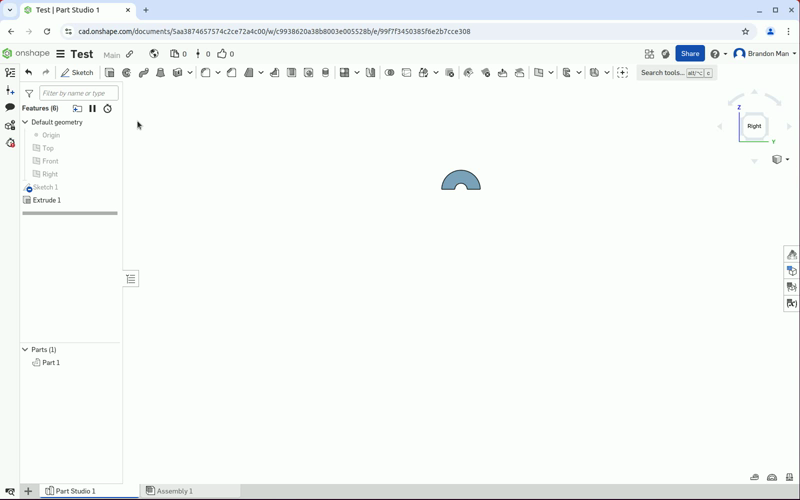
mouse_move(73, 189)
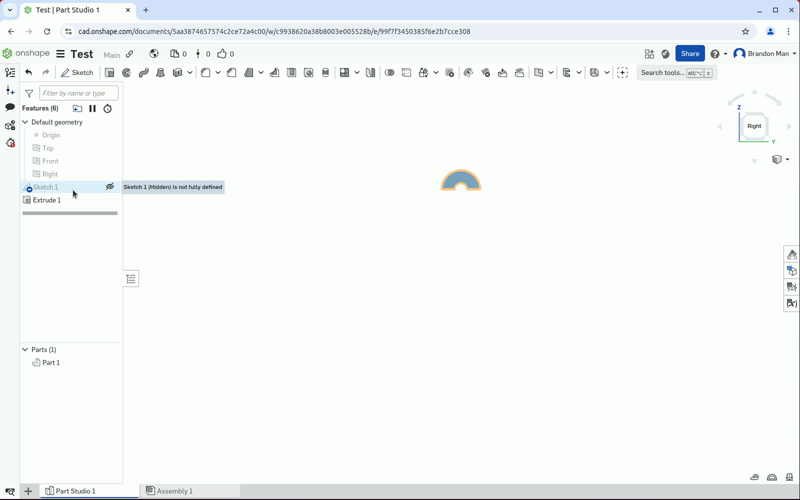
click(73, 189)
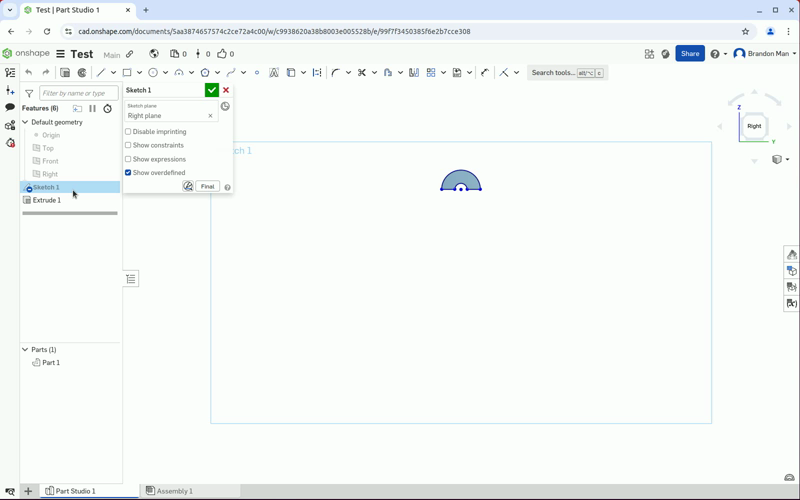
mouse_move(229, 92)
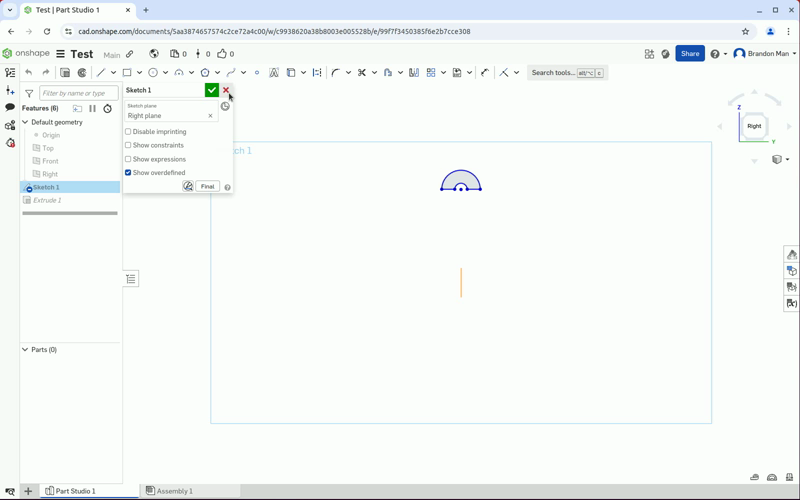
click(229, 92)
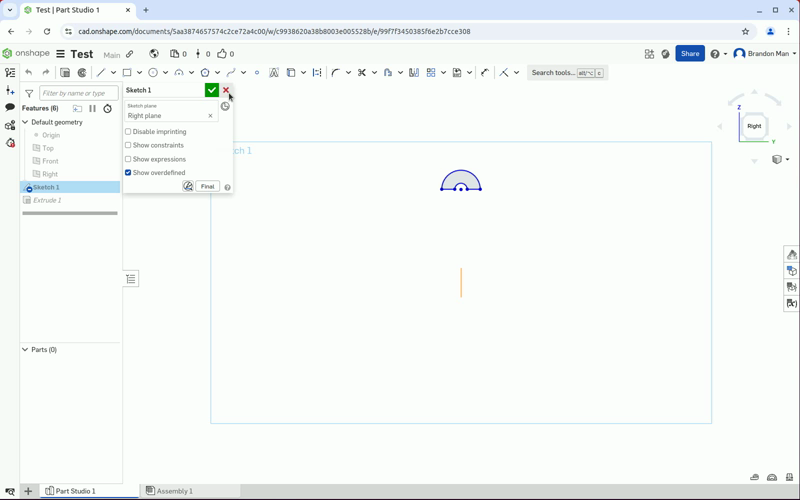
key(shift+s)
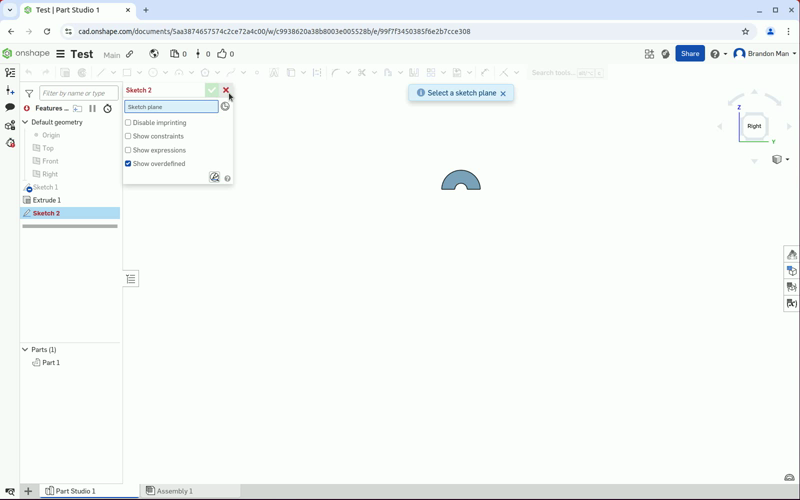
mouse_move(73, 176)
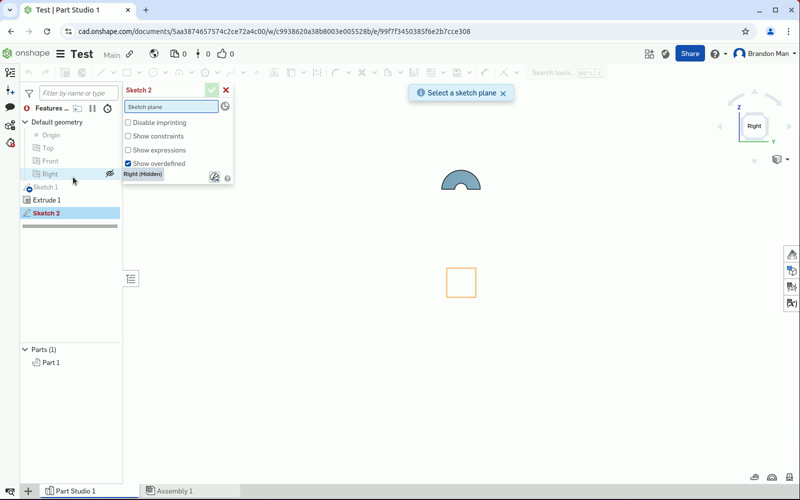
click(73, 176)
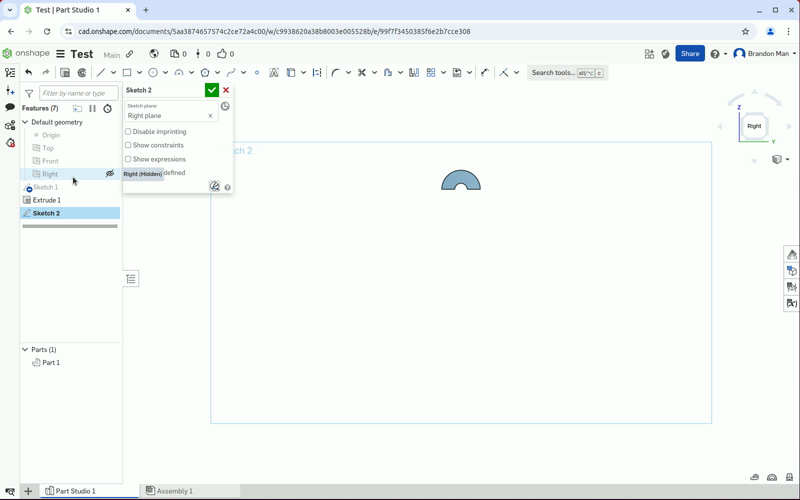
mouse_move(73, 352)
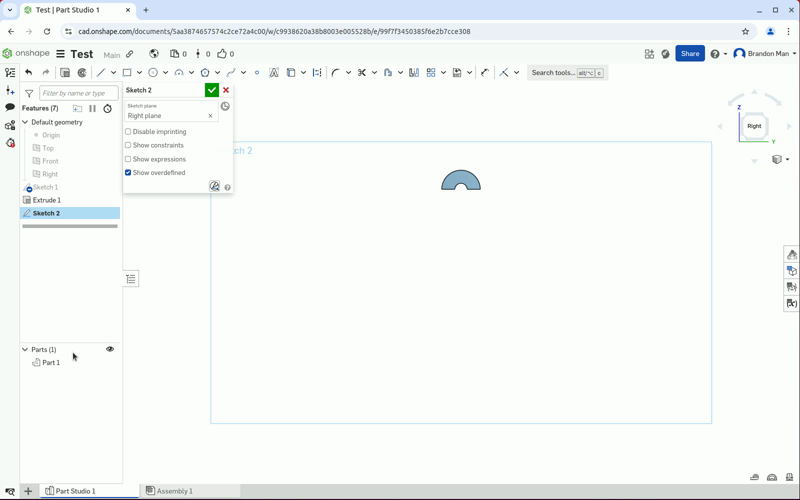
key(y)
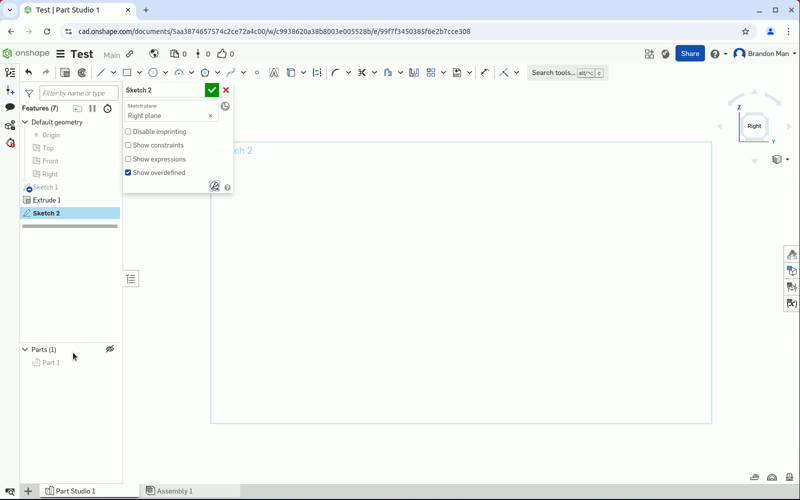
key(a)
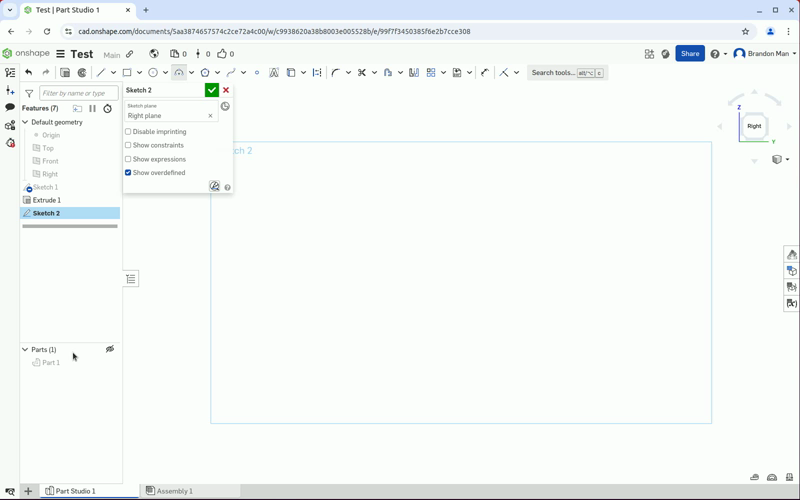
key_down(shift)
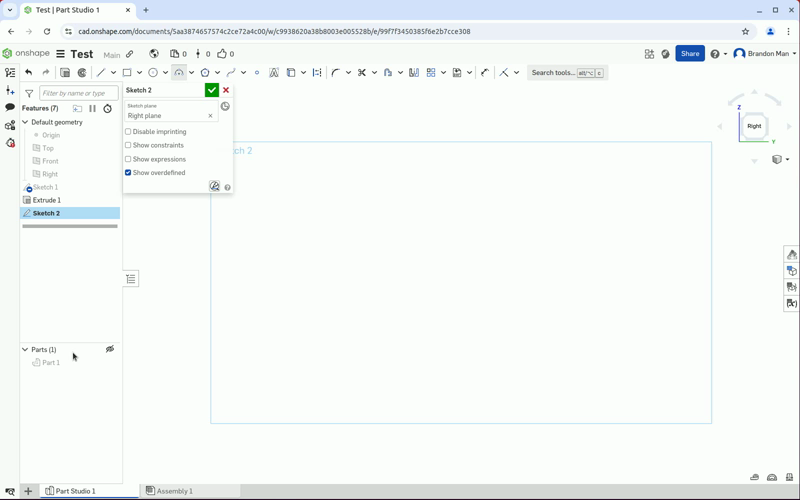
mouse_move(441, 282)
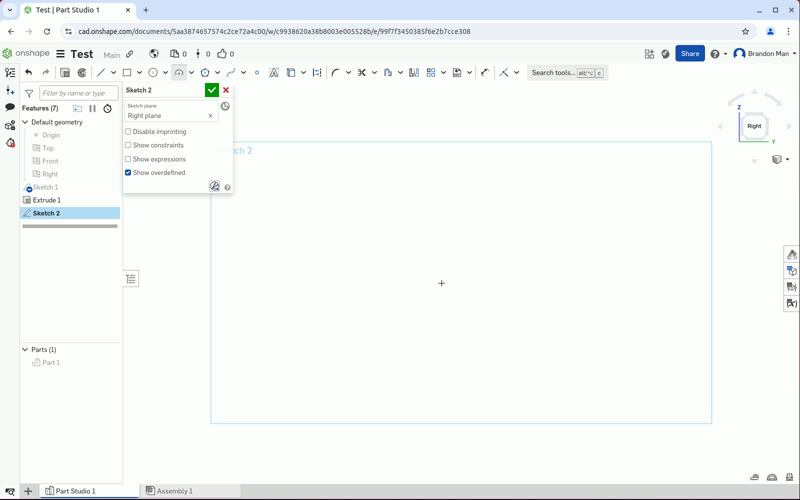
click(441, 282)
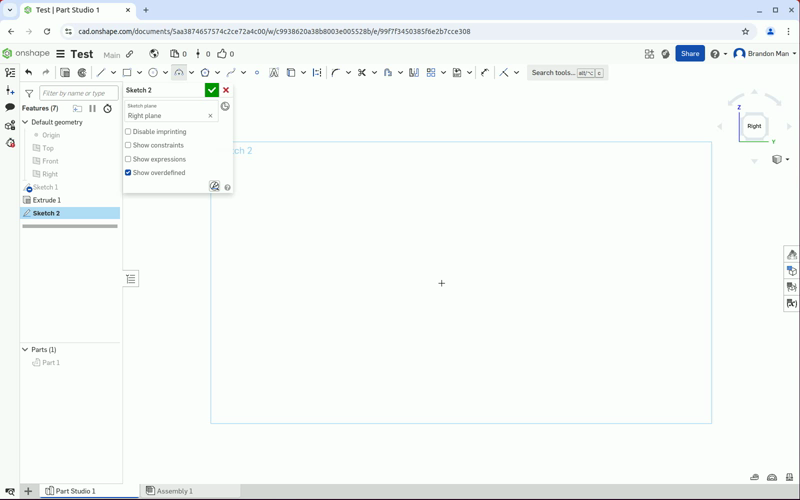
key_up(shift)
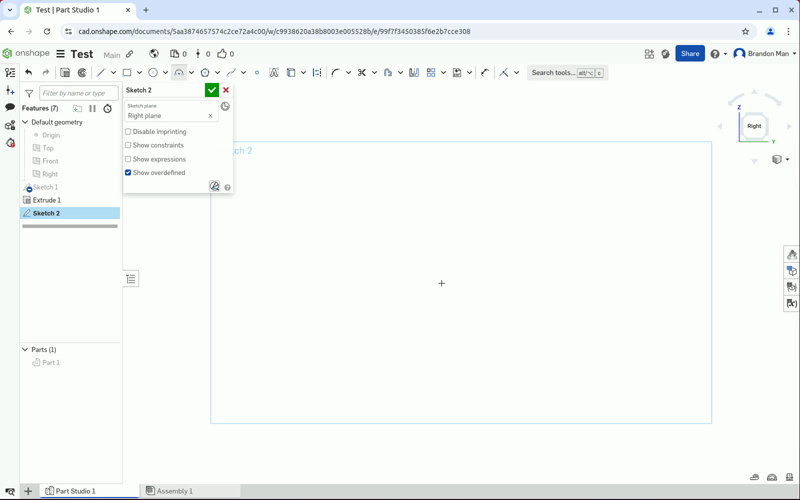
key_down(shift)
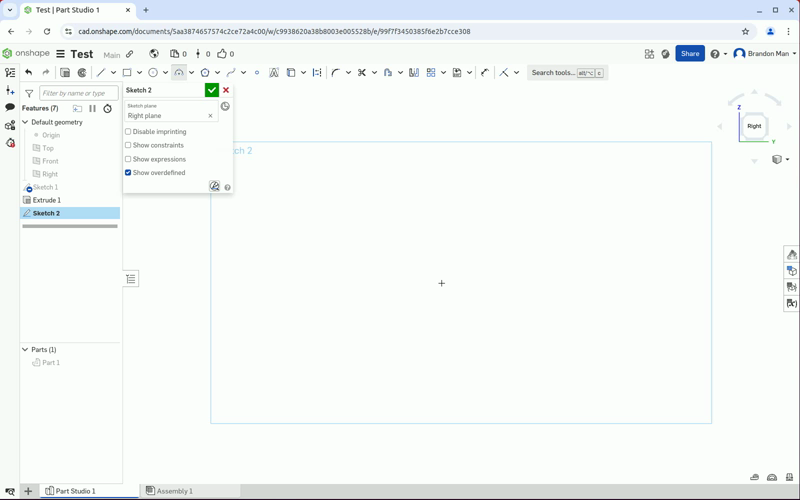
mouse_move(479, 282)
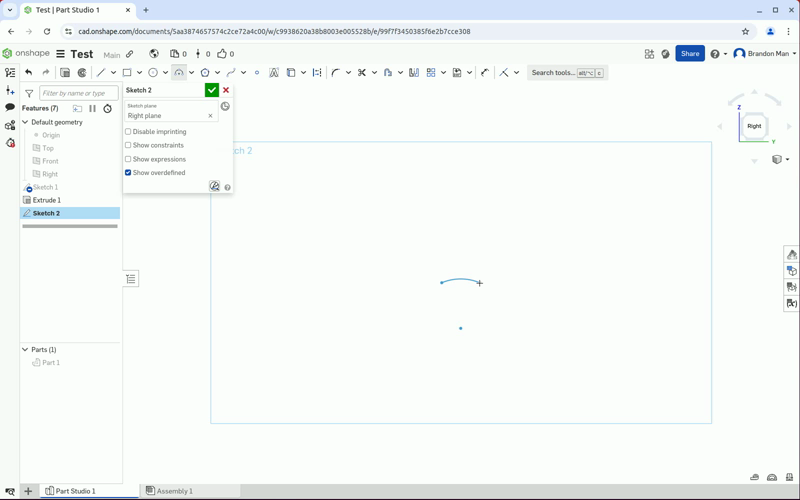
click(479, 282)
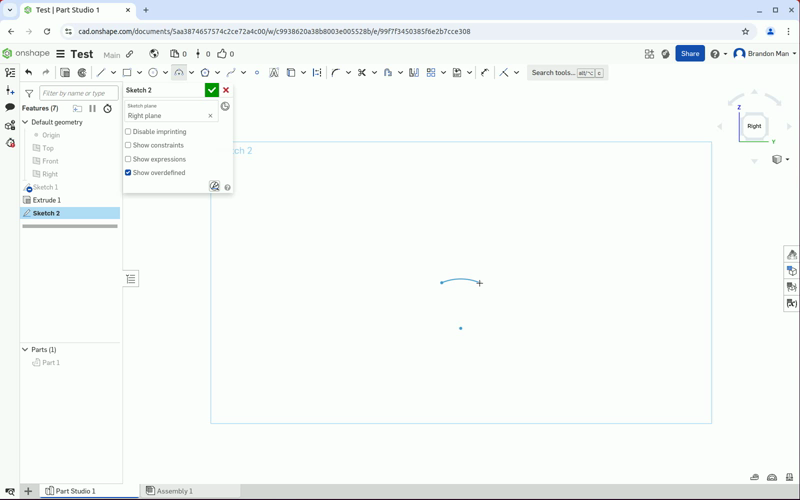
mouse_move(460, 301)
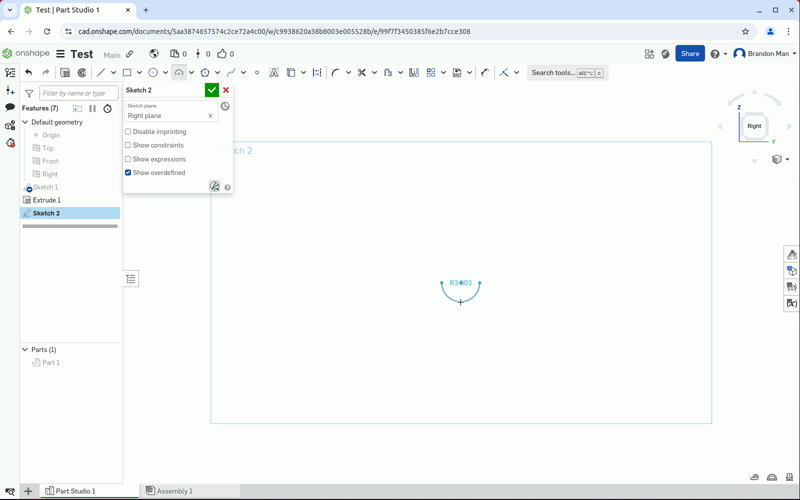
click(460, 301)
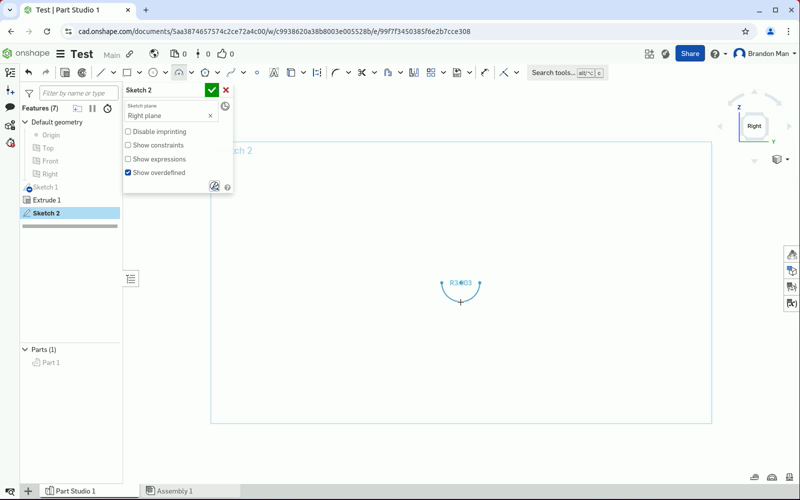
key_up(shift)
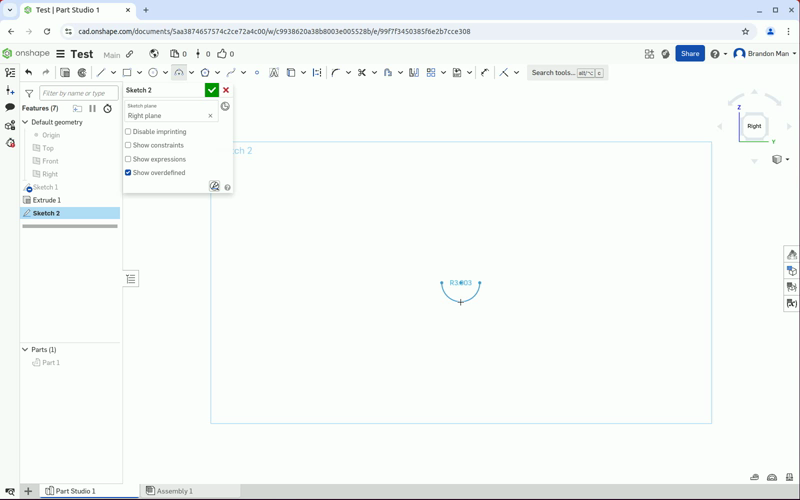
key(esc)
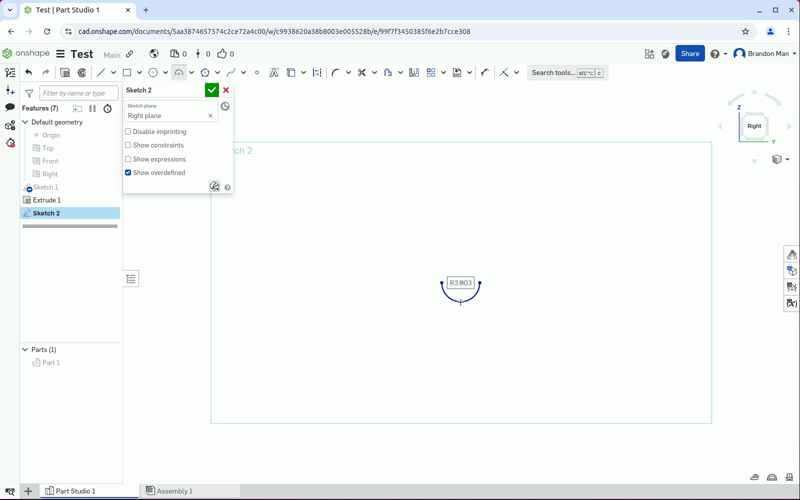
key(l)
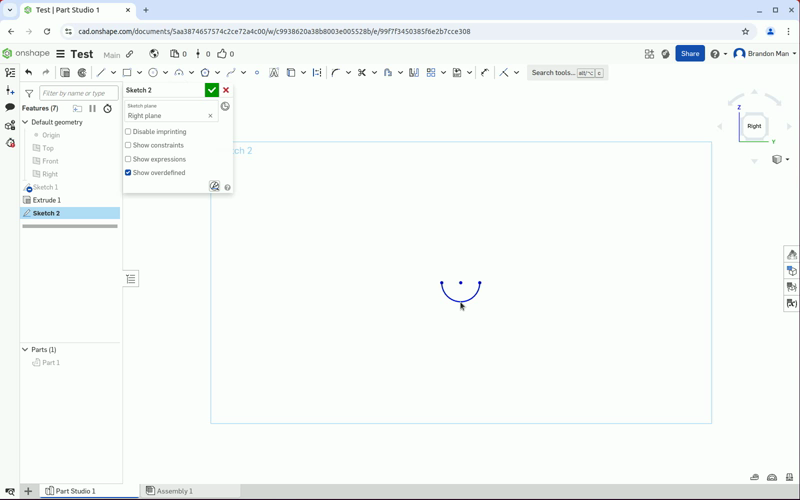
mouse_move(479, 282)
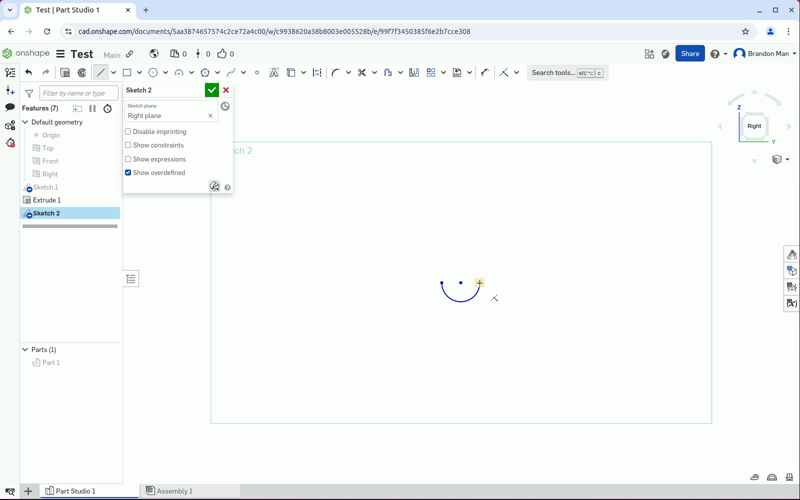
click(479, 282)
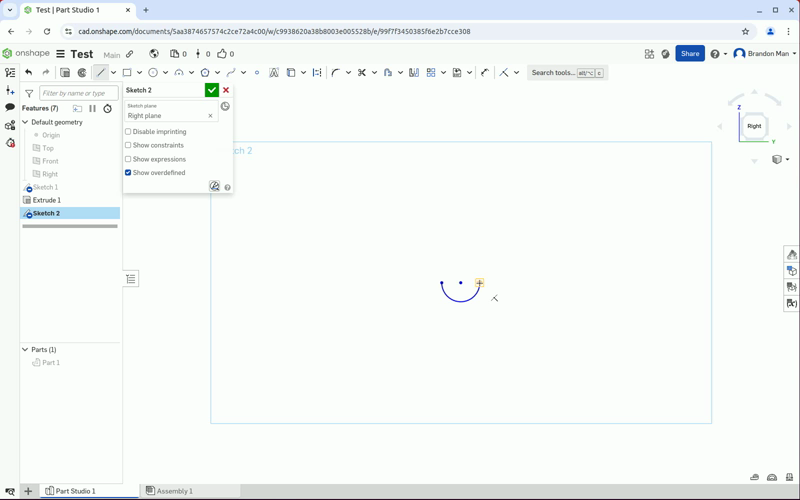
key_down(shift)
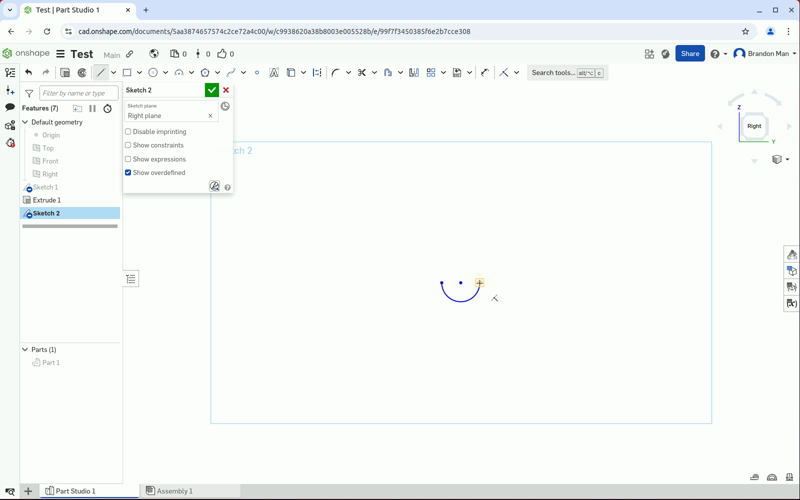
mouse_move(479, 189)
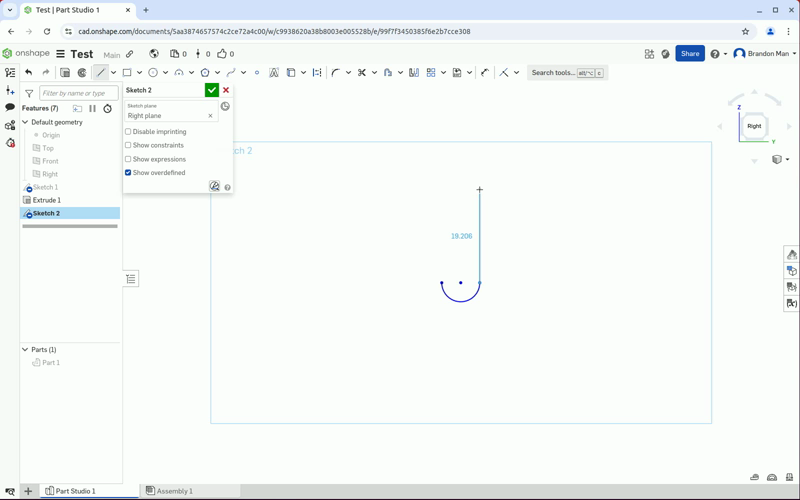
click(479, 189)
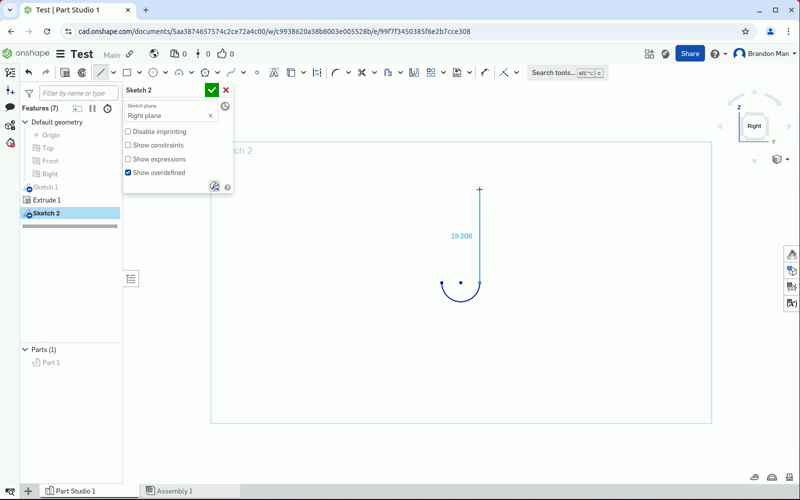
key_up(shift)
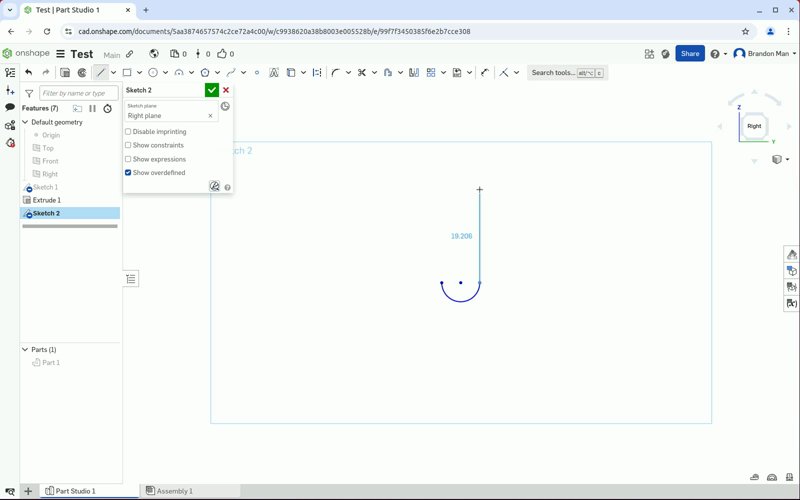
key_down(shift)
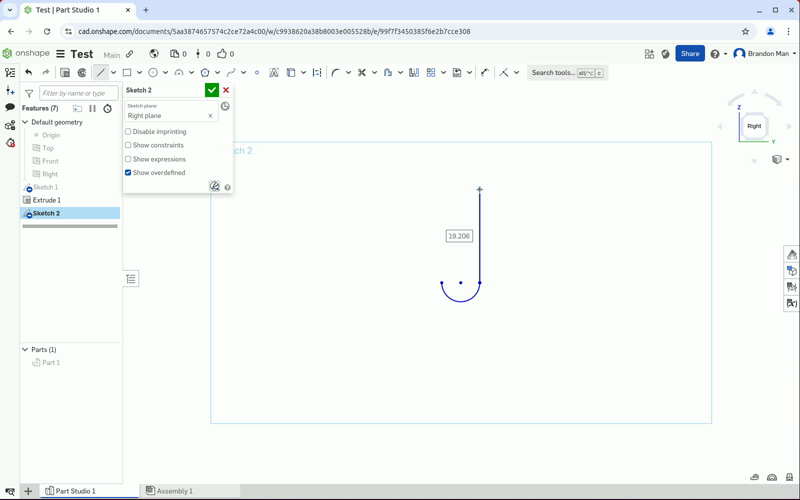
mouse_move(509, 189)
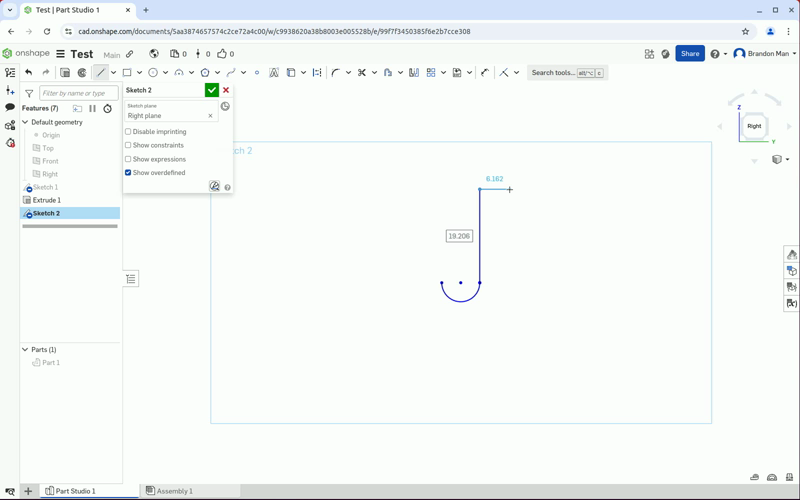
mouse_move(466, 189)
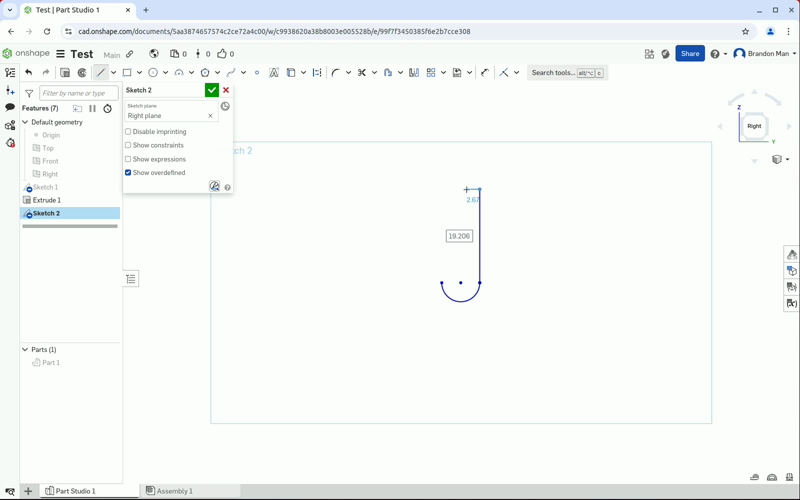
click(466, 189)
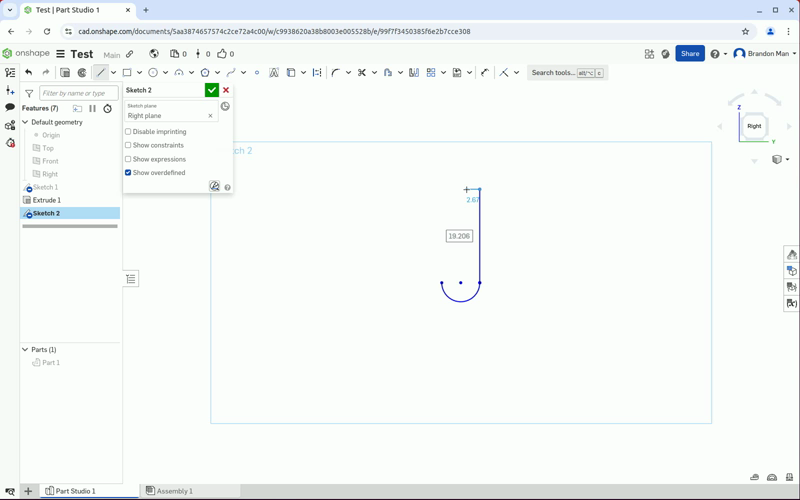
key_up(shift)
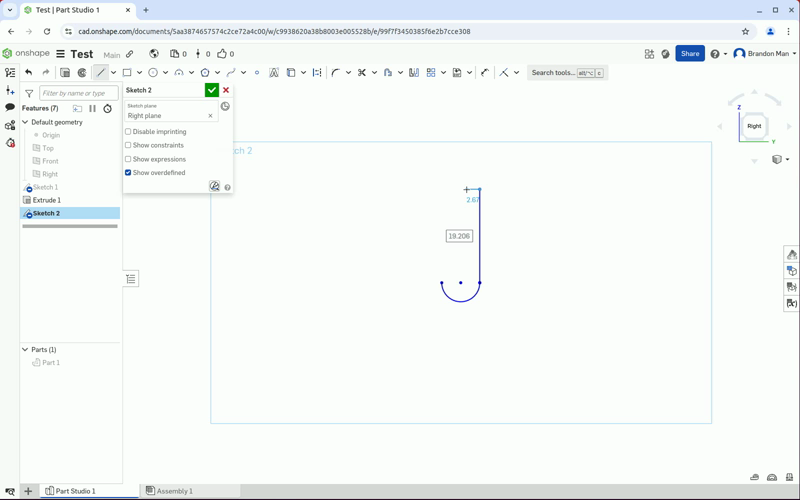
key(esc)
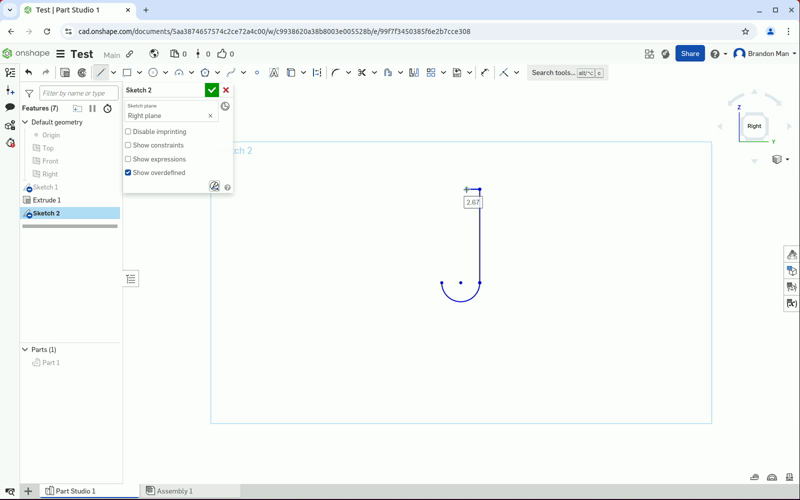
key(a)
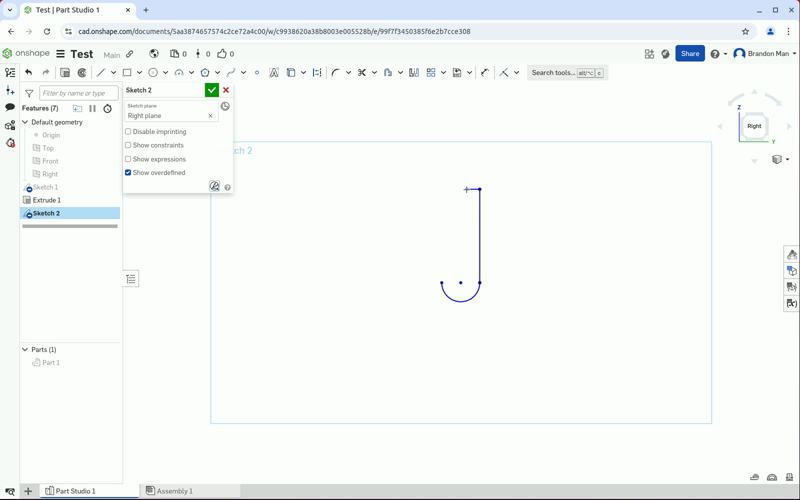
mouse_move(466, 189)
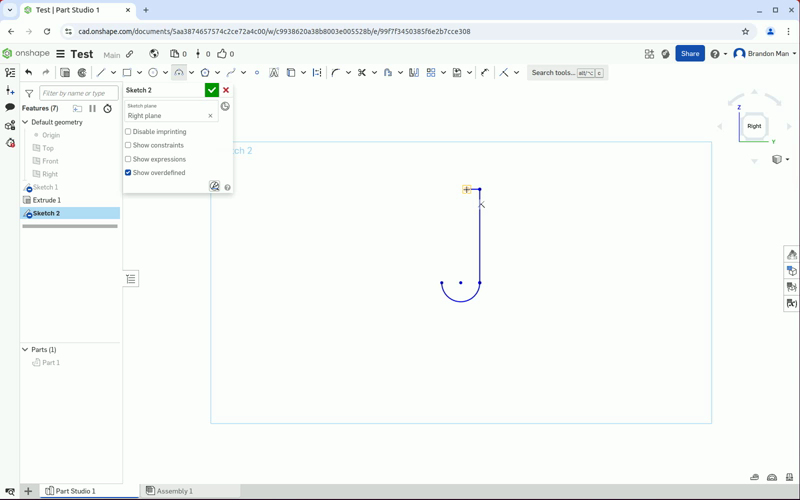
click(466, 189)
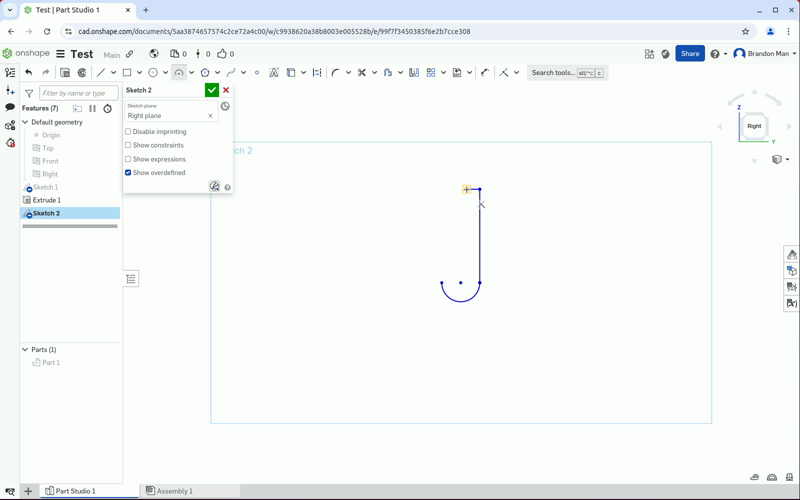
key_down(shift)
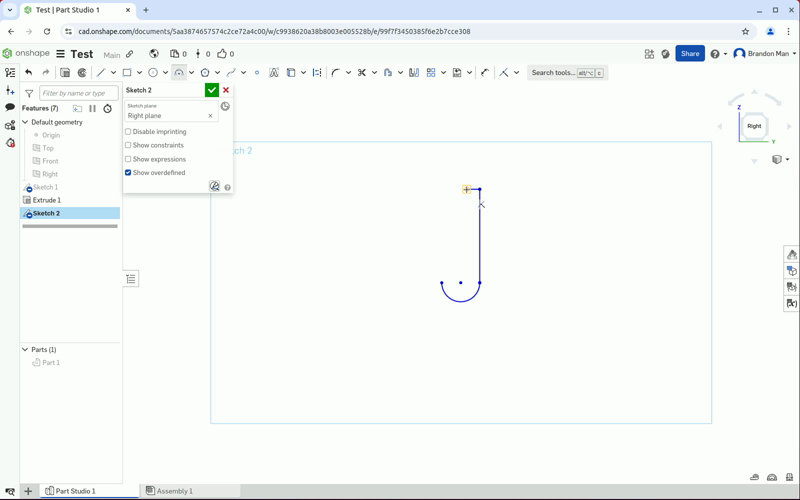
mouse_move(454, 189)
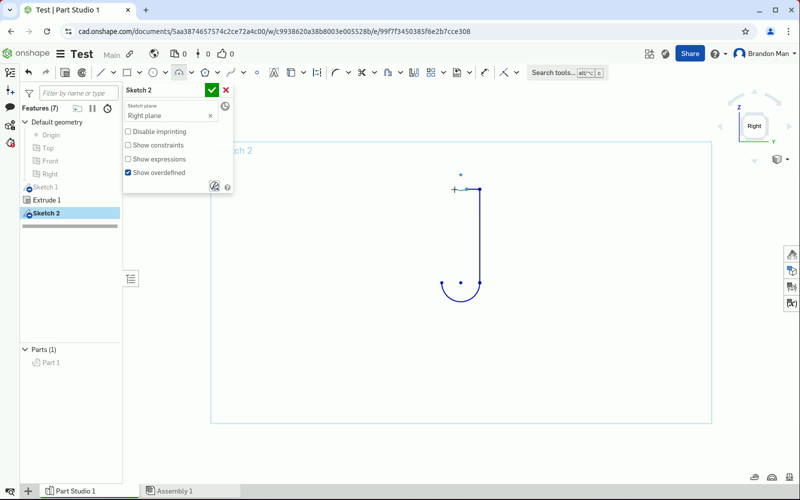
click(454, 189)
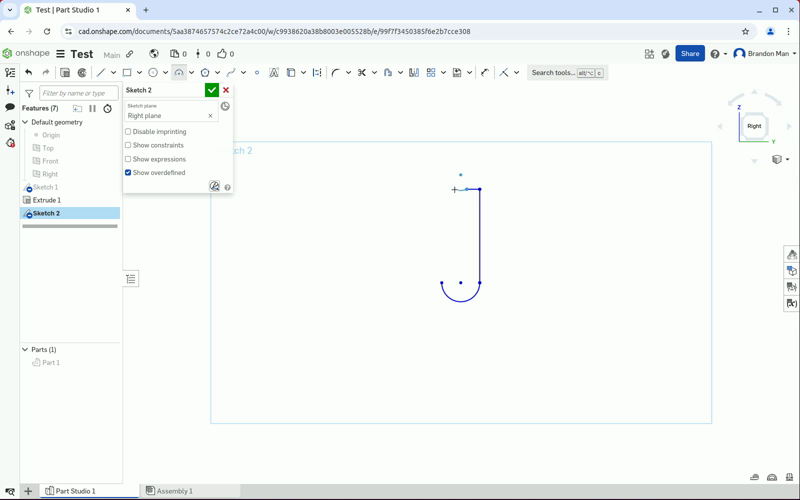
mouse_move(460, 195)
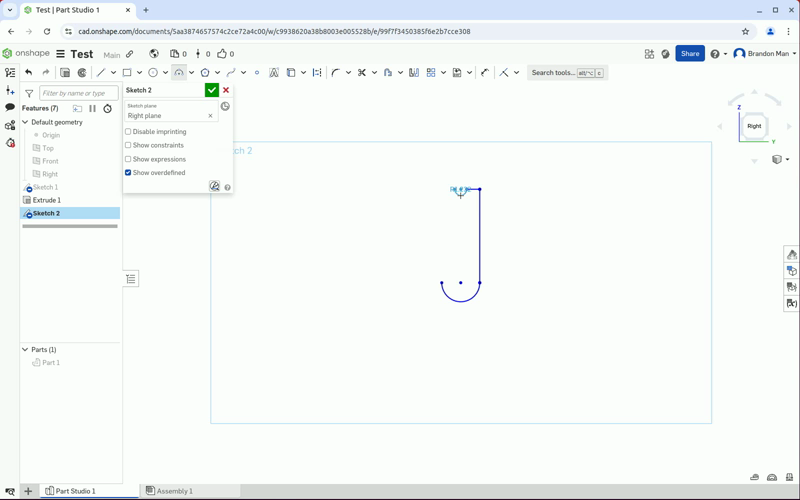
click(460, 195)
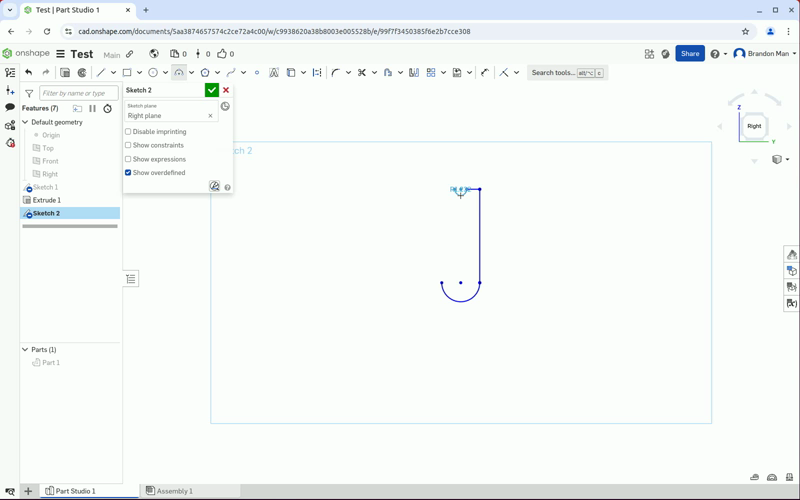
key_up(shift)
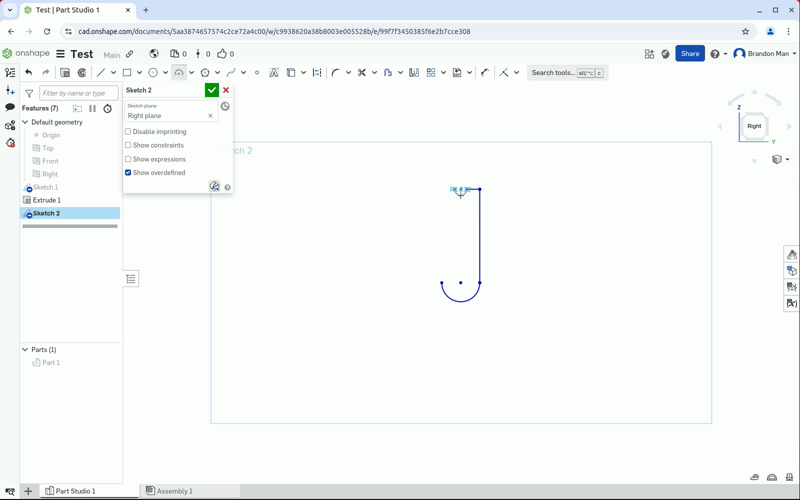
key(esc)
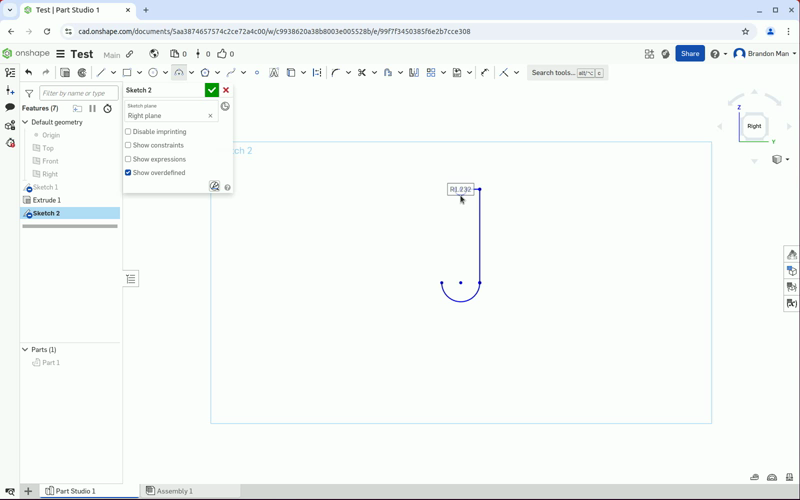
key(l)
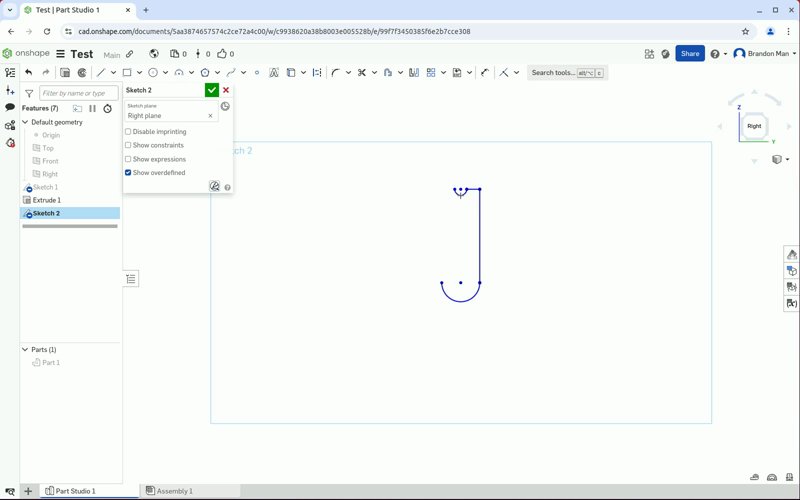
mouse_move(454, 189)
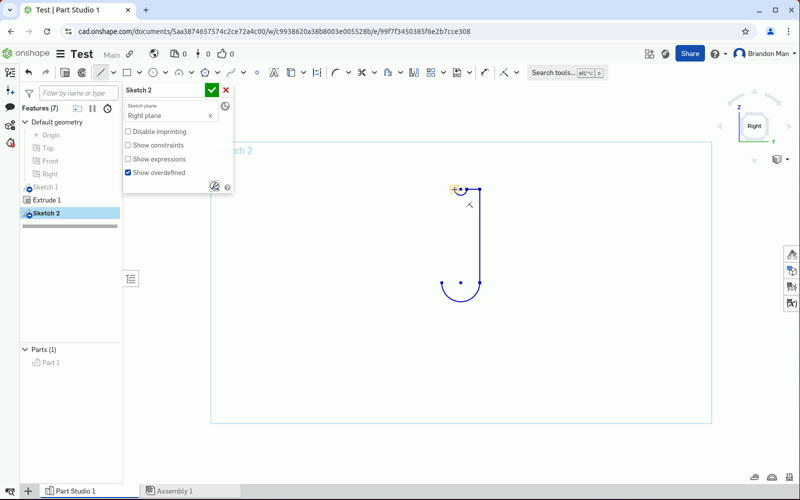
click(454, 189)
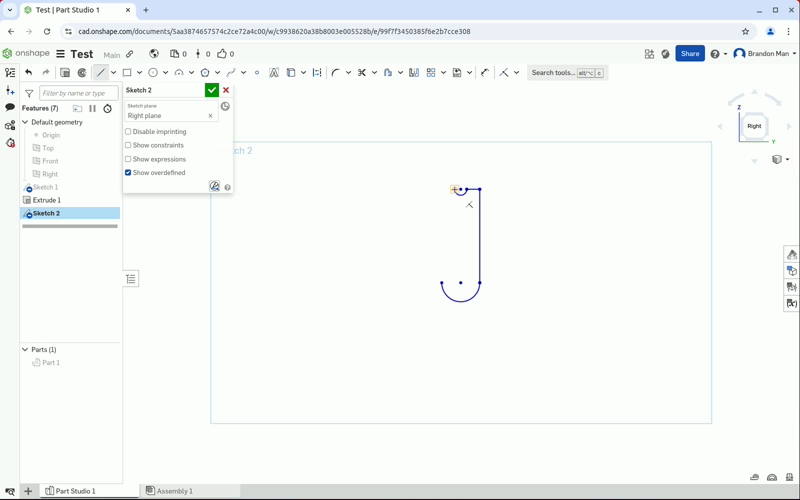
key_down(shift)
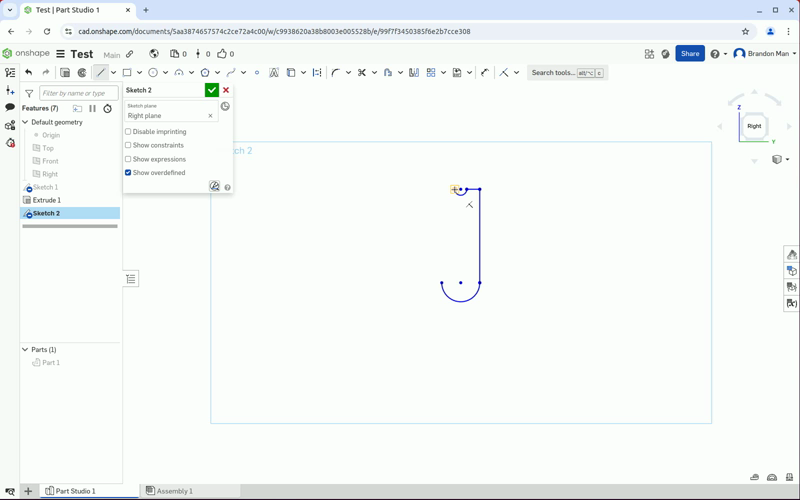
mouse_move(484, 189)
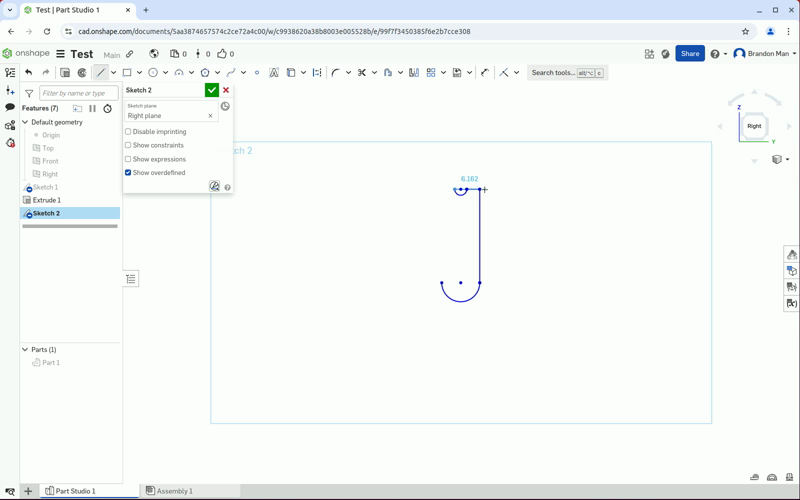
mouse_move(441, 189)
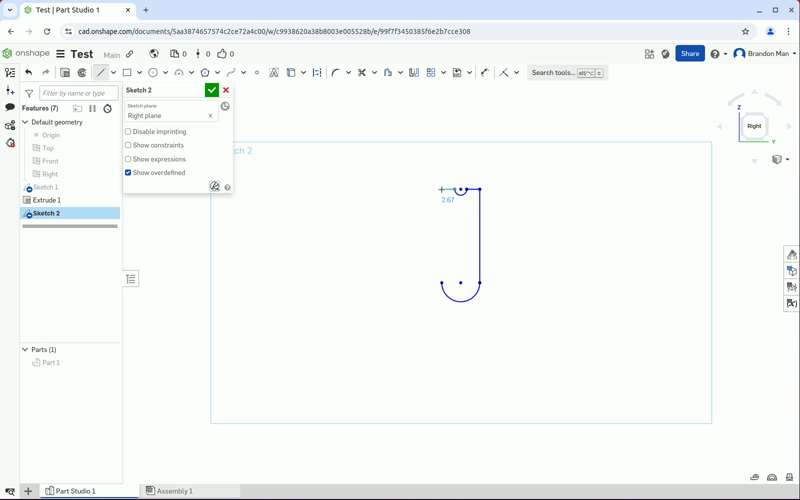
click(441, 189)
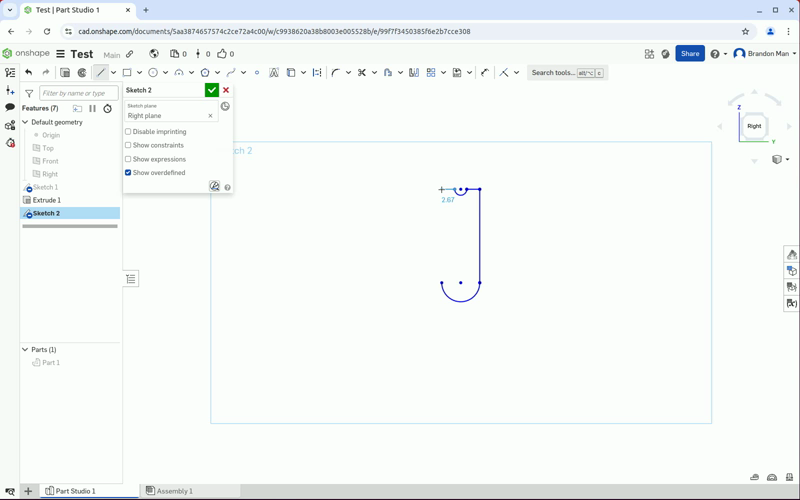
key_up(shift)
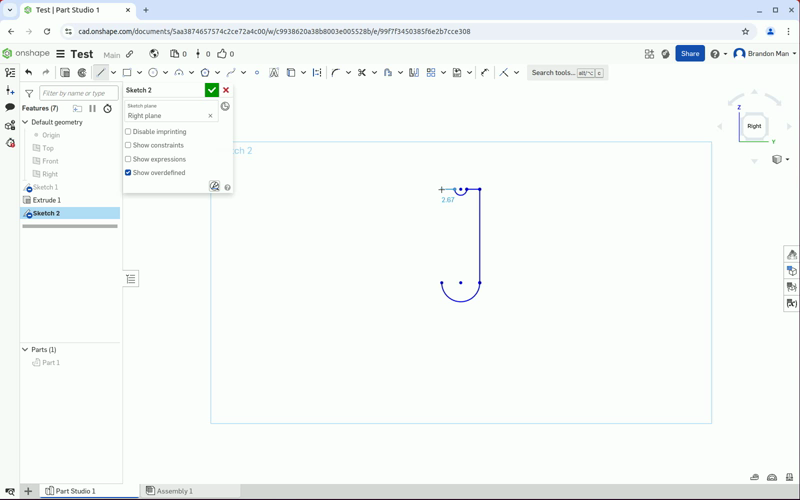
key_down(shift)
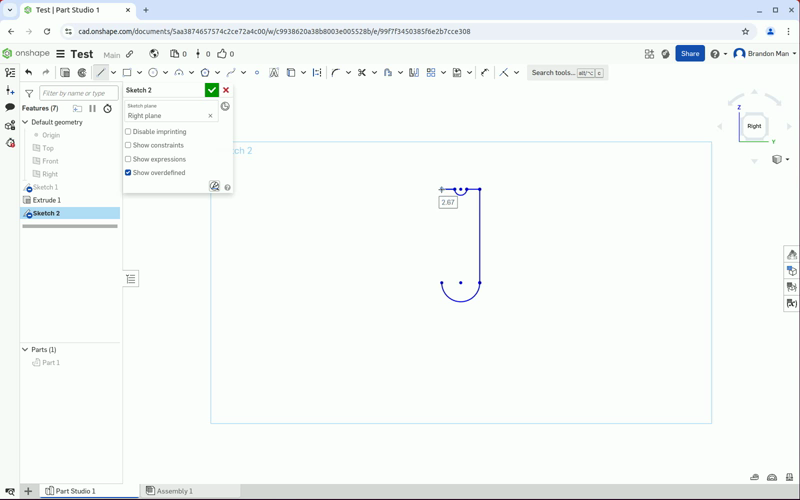
mouse_move(441, 282)
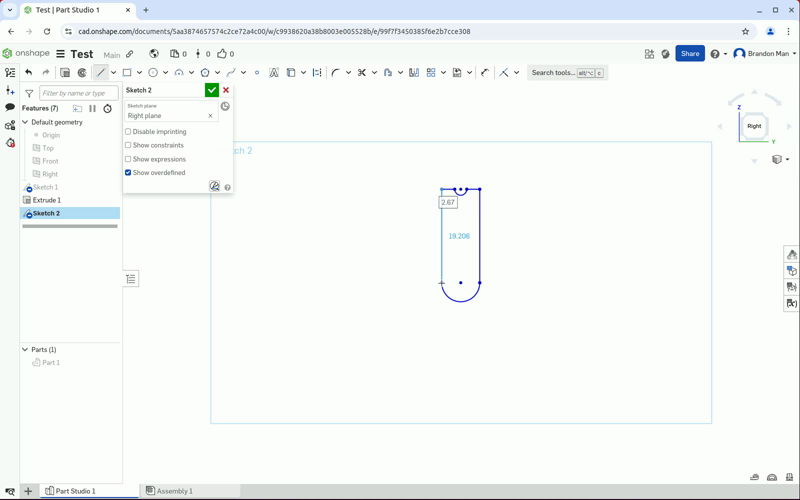
key_up(shift)
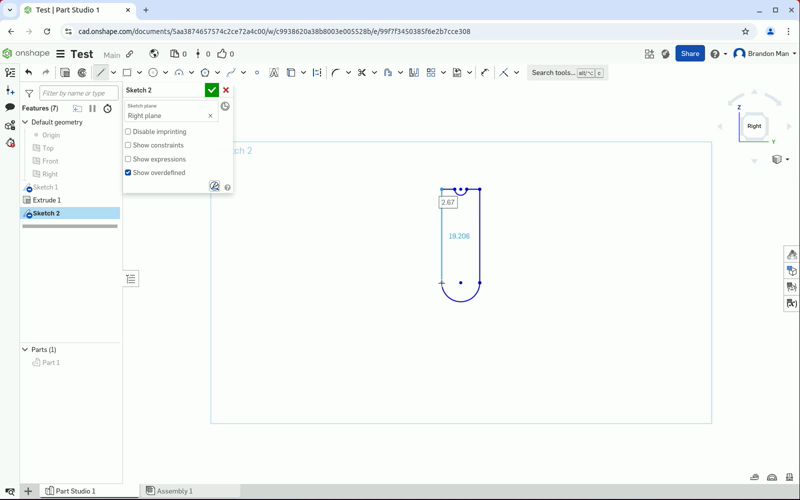
click(441, 282)
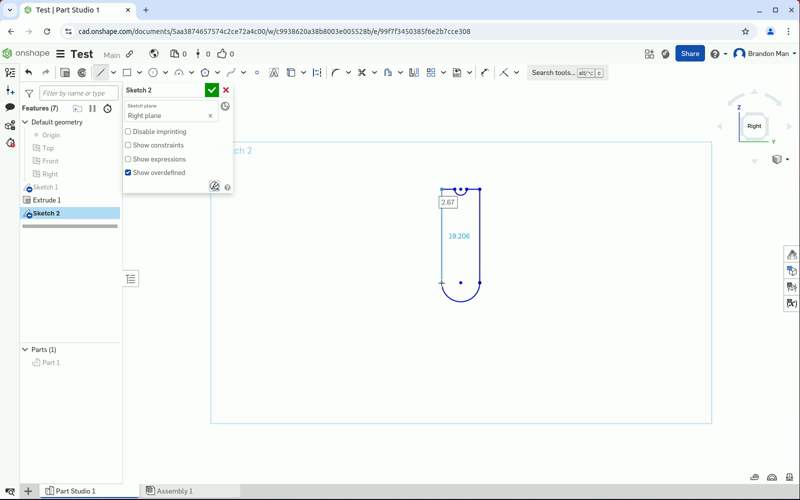
key(esc)
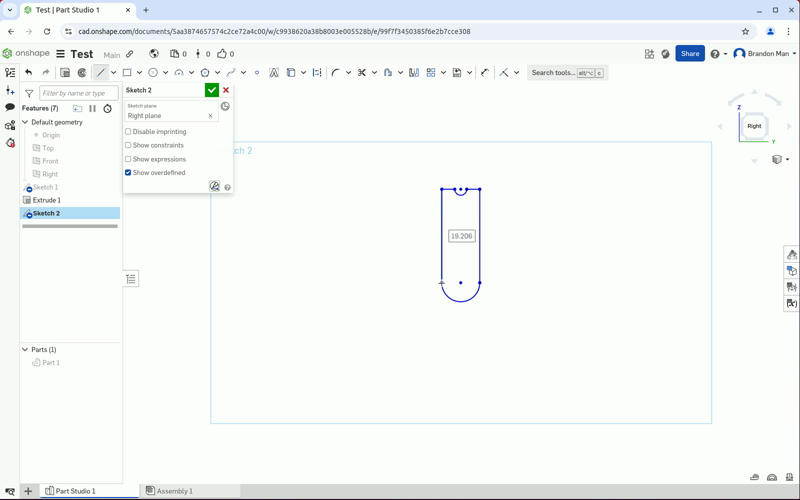
key(c)
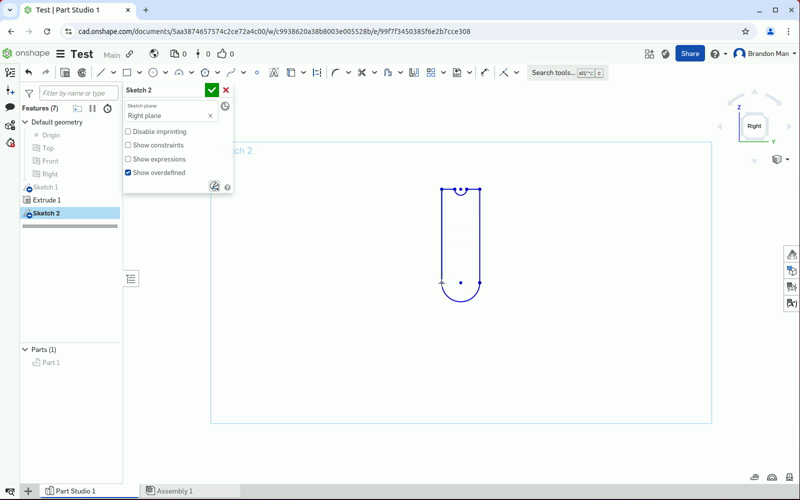
key_down(shift)
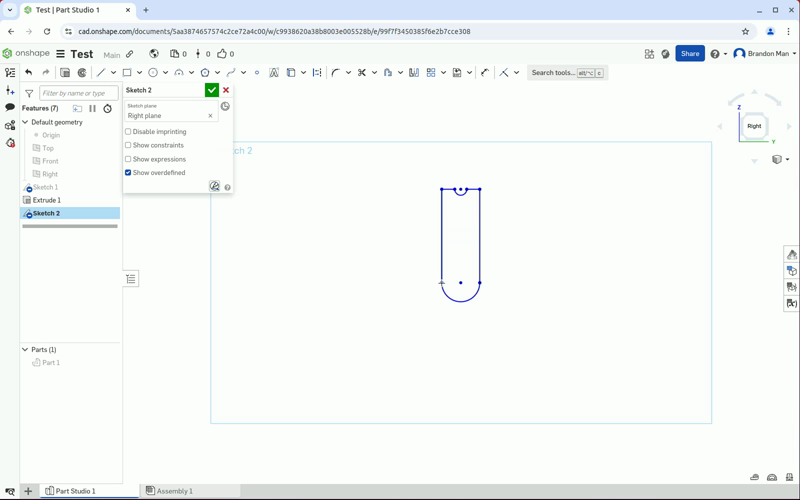
mouse_move(460, 282)
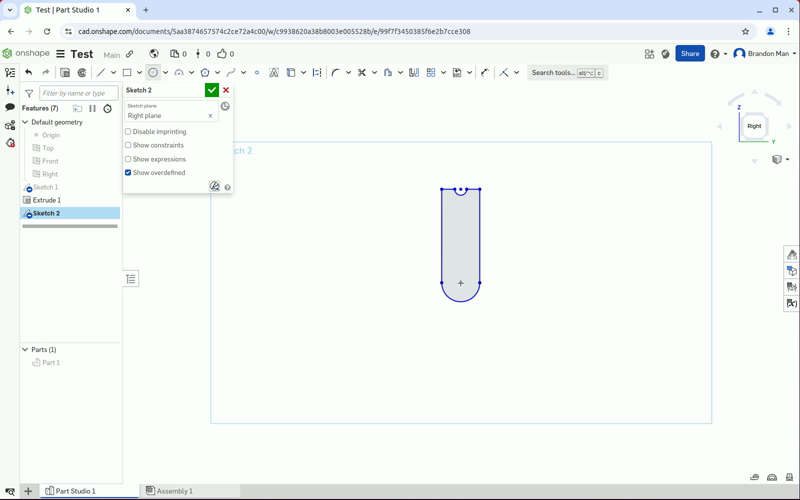
click(460, 282)
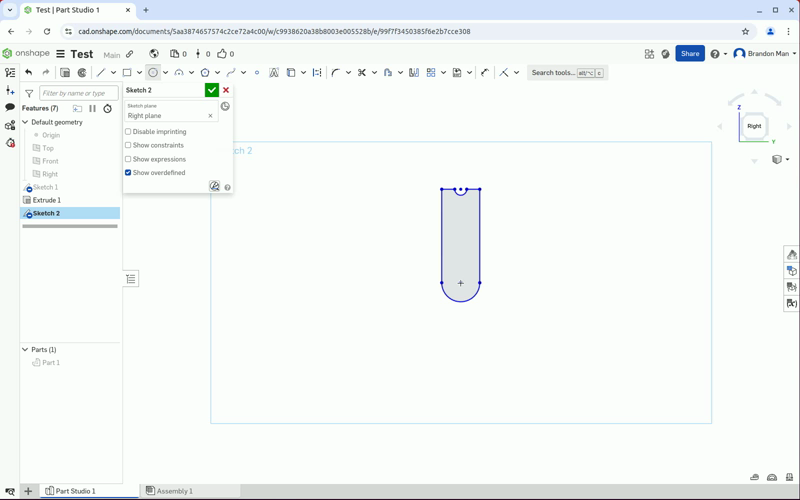
key_up(shift)
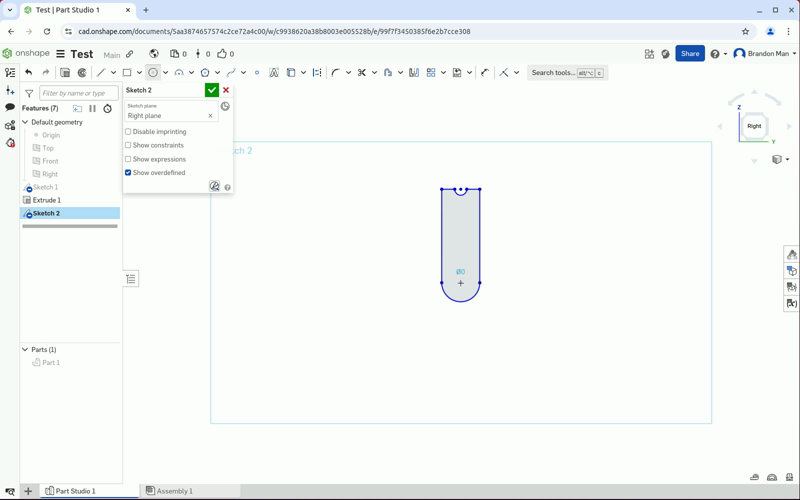
mouse_move(466, 282)
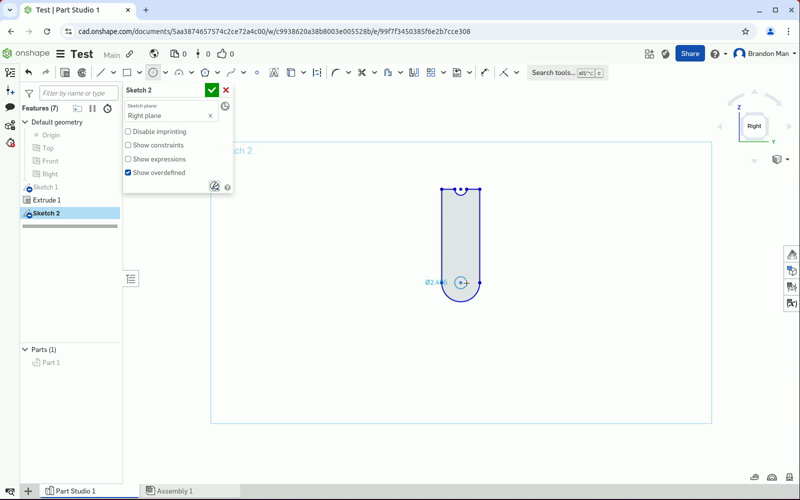
click(466, 282)
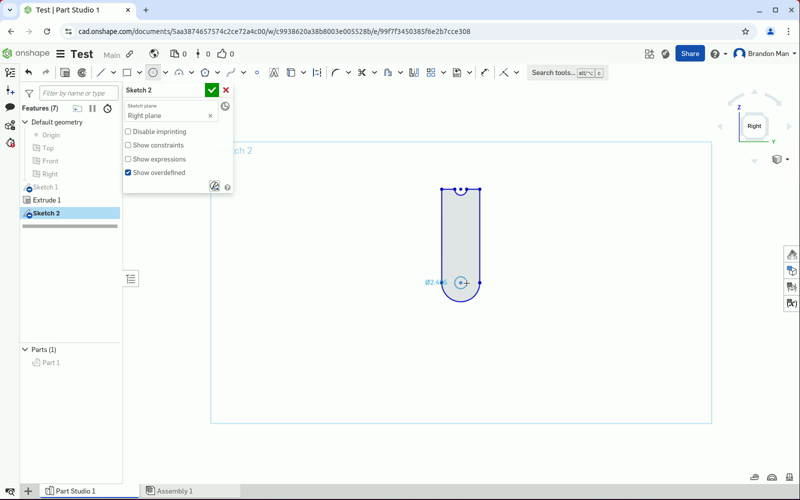
key(esc)
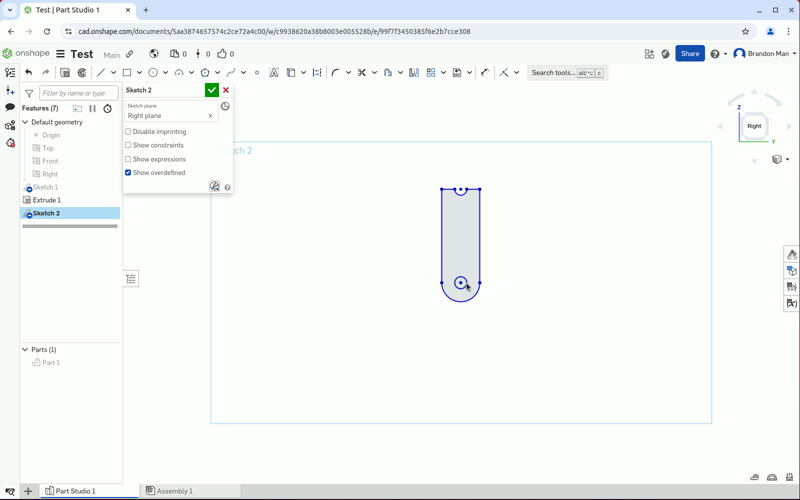
mouse_move(467, 256)
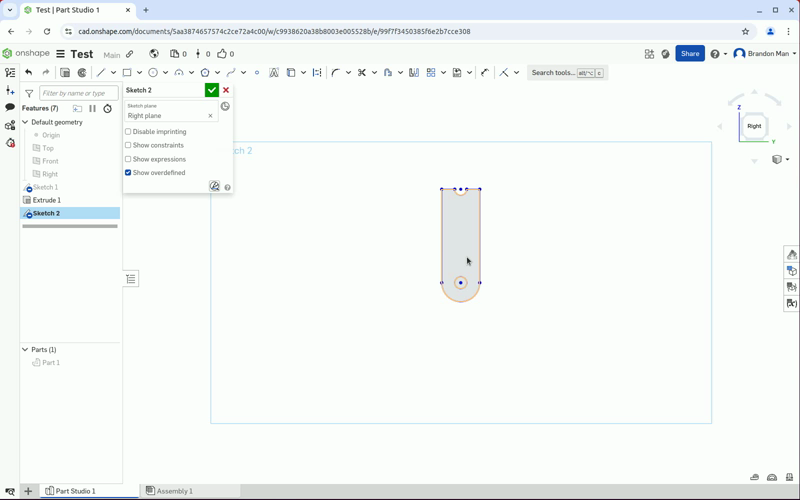
click(467, 256)
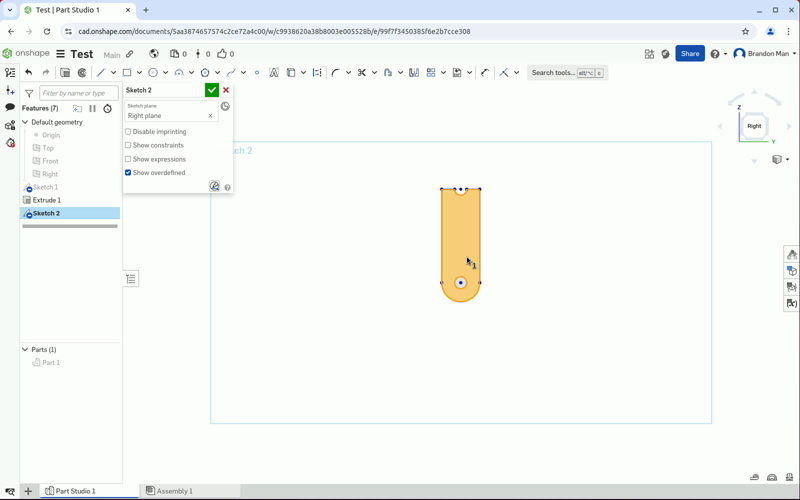
mouse_move(73, 352)
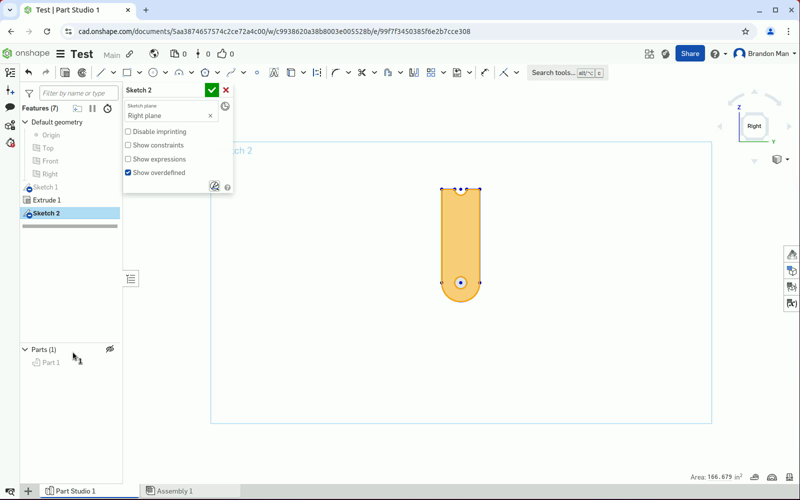
key(shift+y)
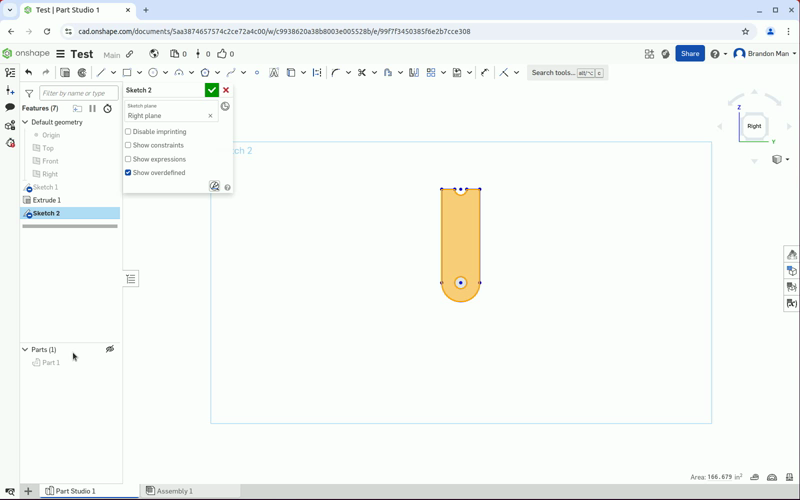
key(shift+e)
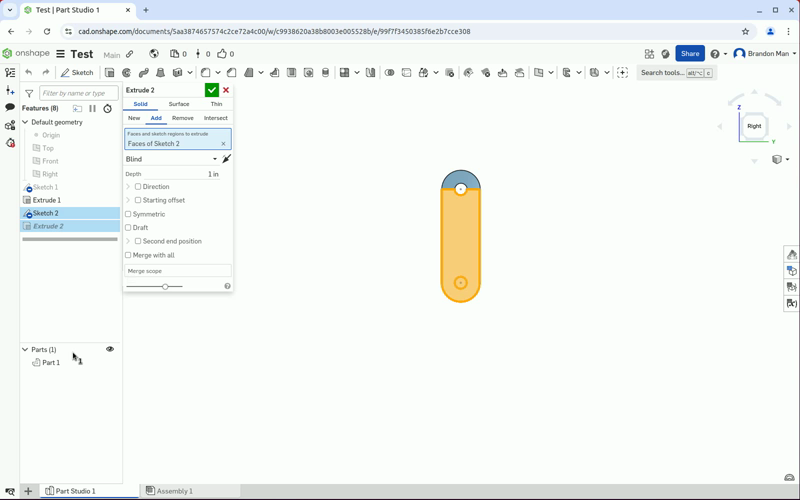
mouse_move(143, 106)
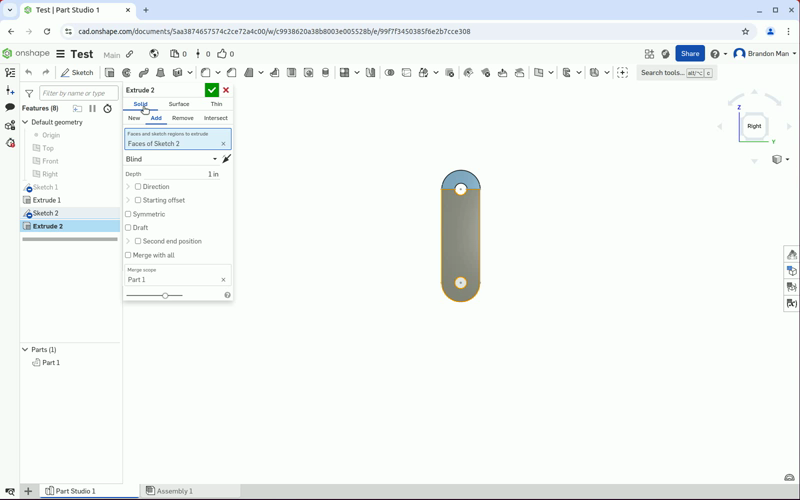
click(143, 106)
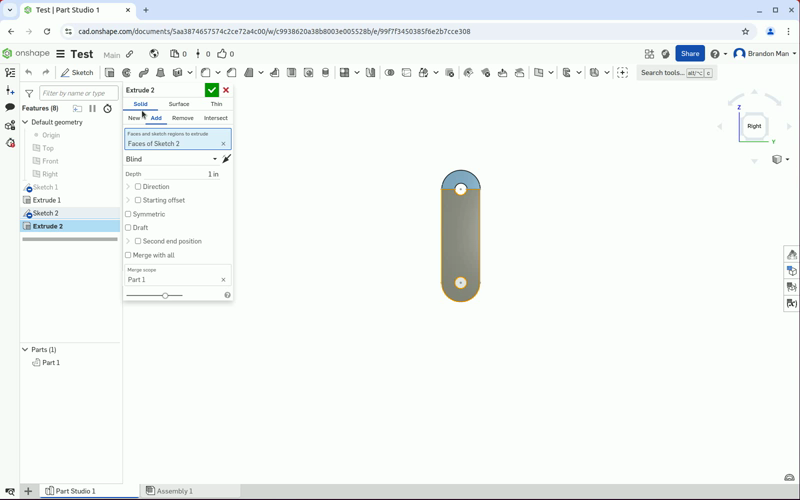
mouse_move(137, 120)
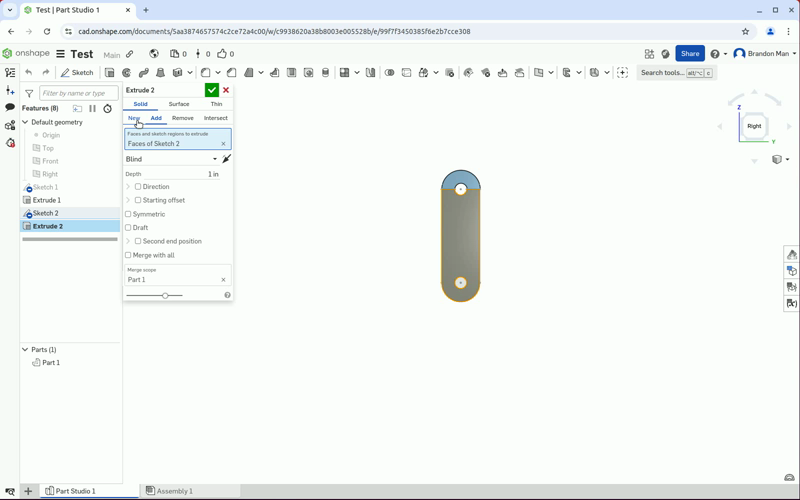
click(137, 120)
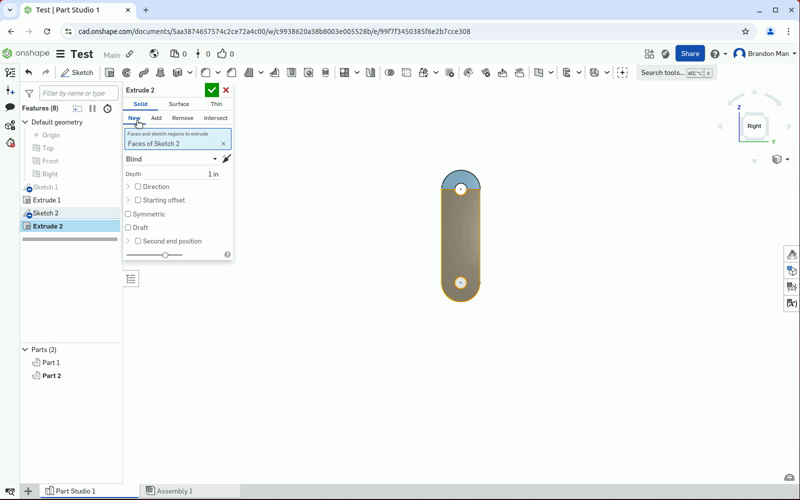
key(tab, 4)
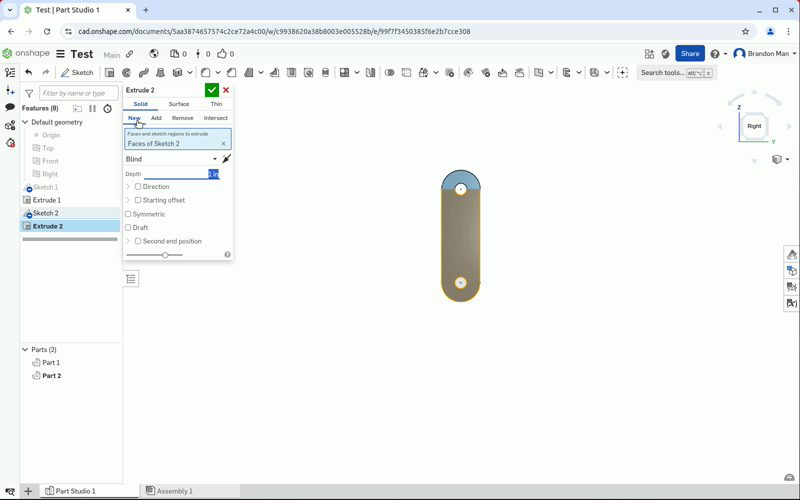
text(2.648)
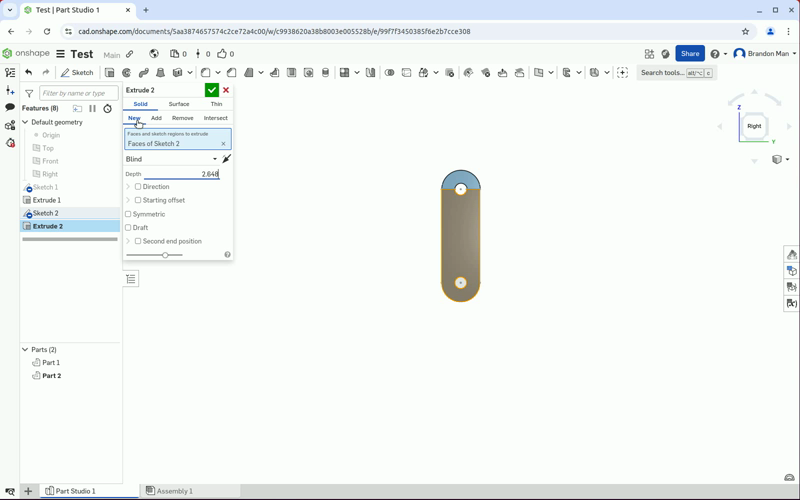
key(enter)
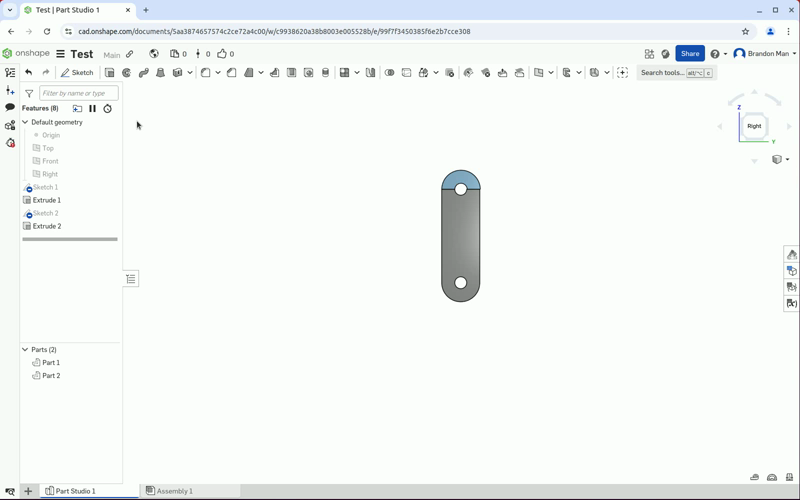
key(shift+h)
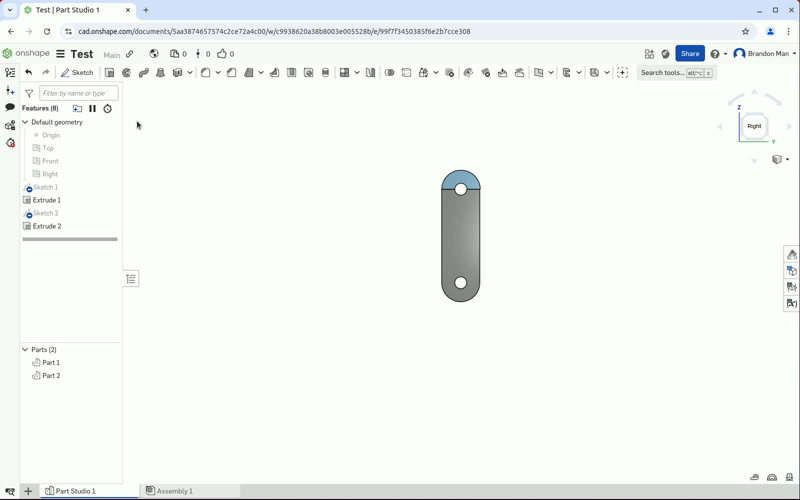
key(shift+h)
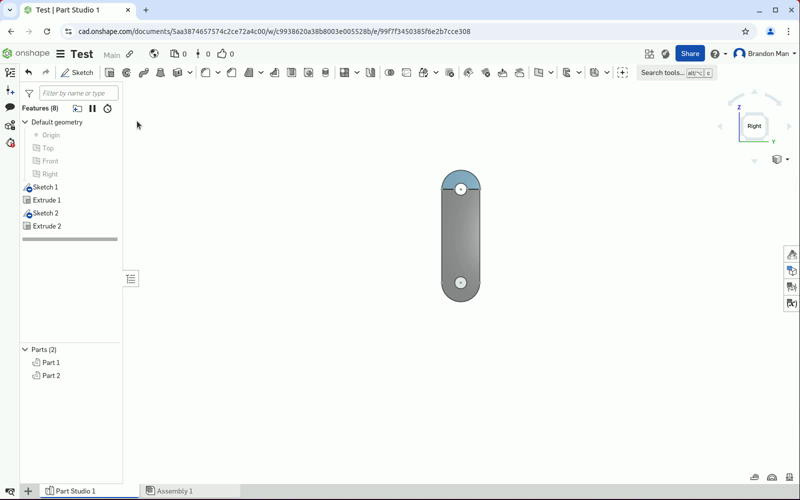
key(shift+7)
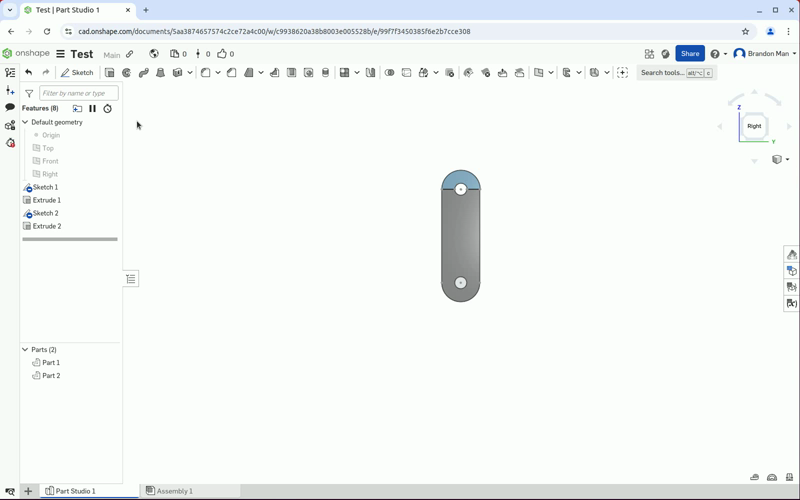
key(right, 2)
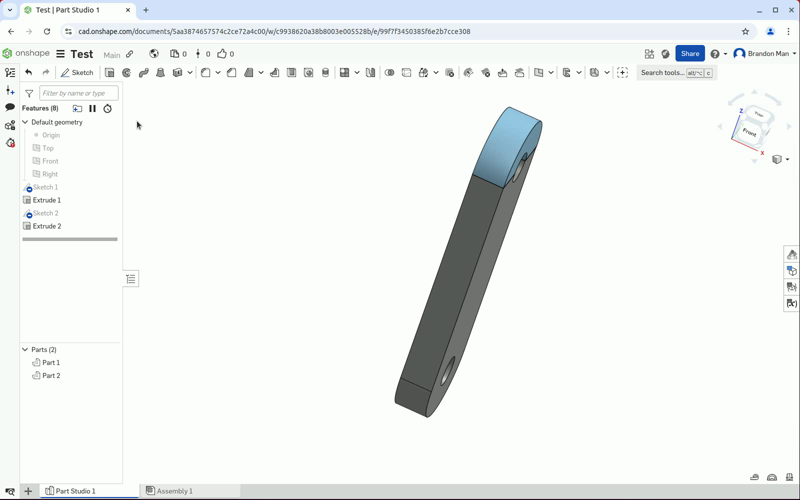
key(down, 2)
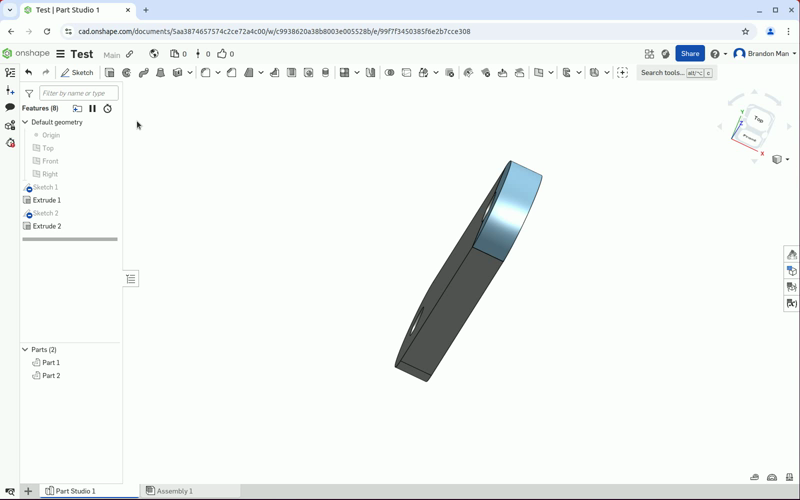
key(up, 2)
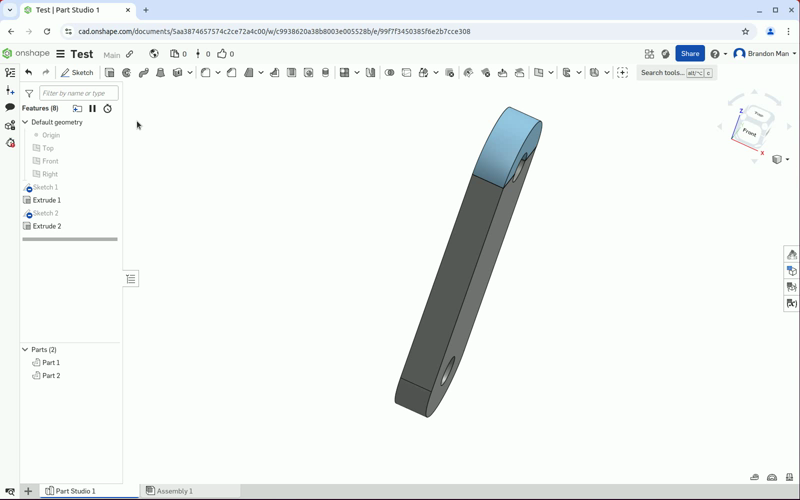
key(left, 2)
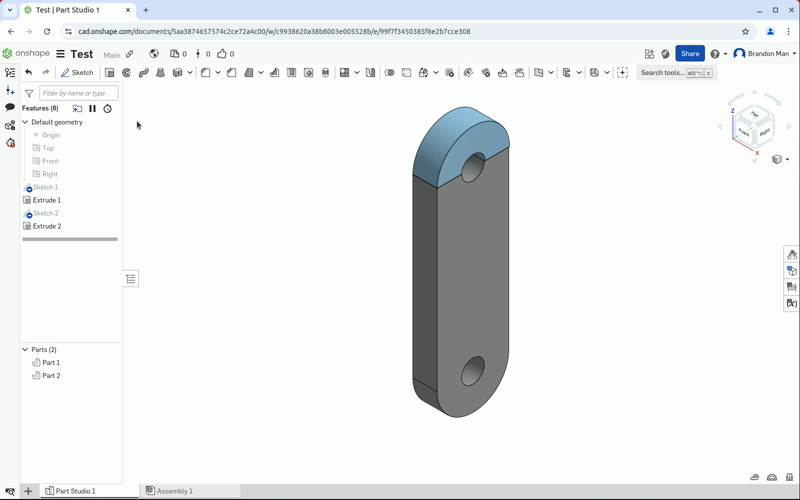
mouse_move(73, 189)
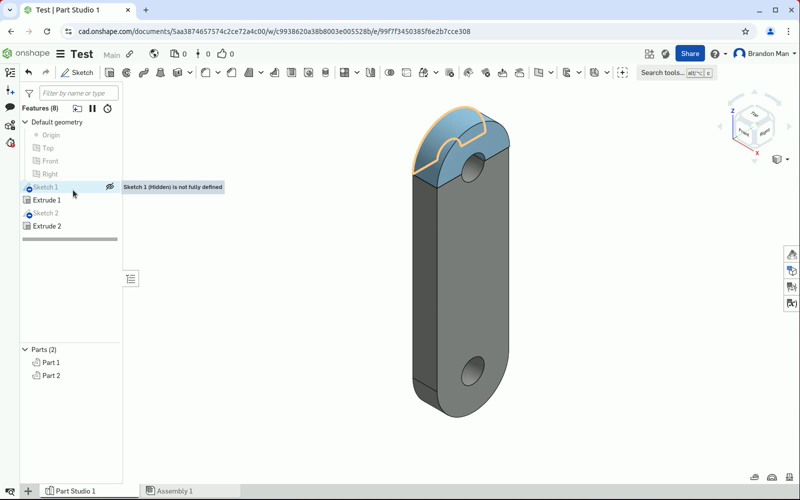
click(73, 189)